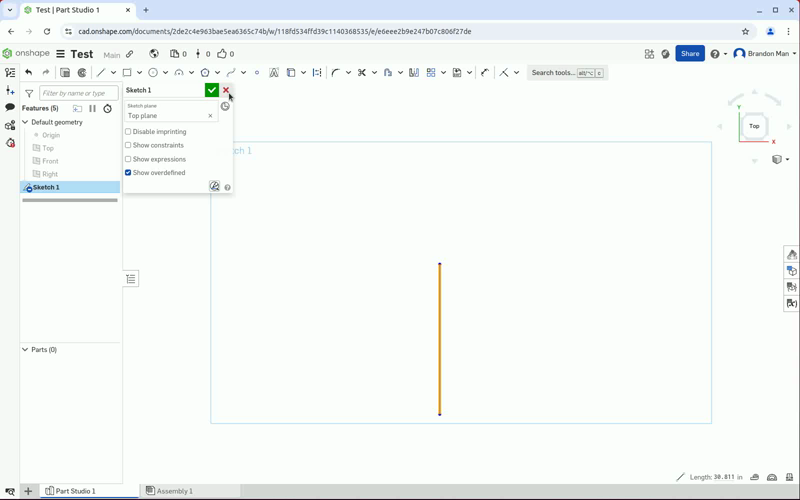
key(shift+h)
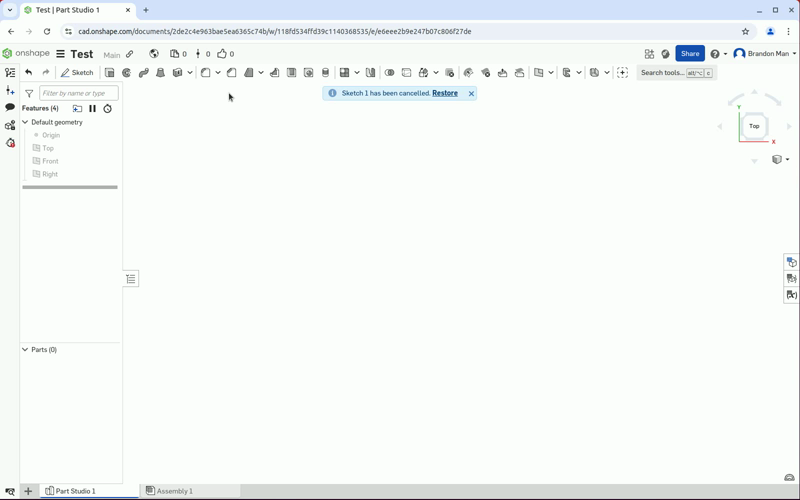
mouse_move(73, 352)
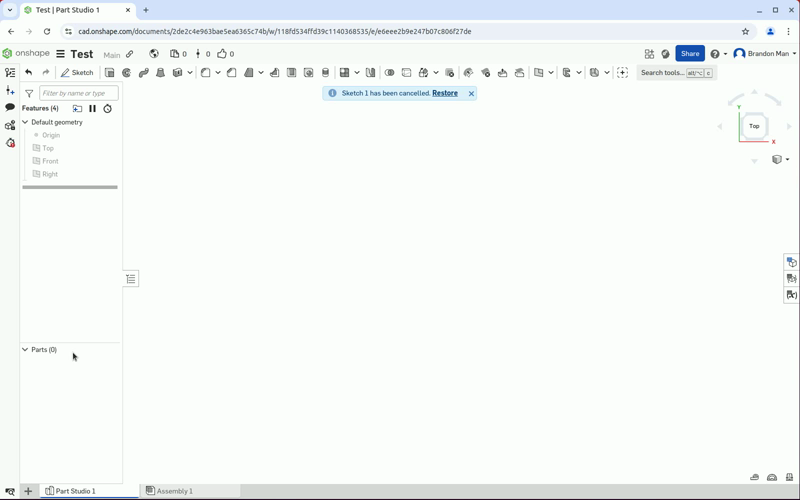
key(y)
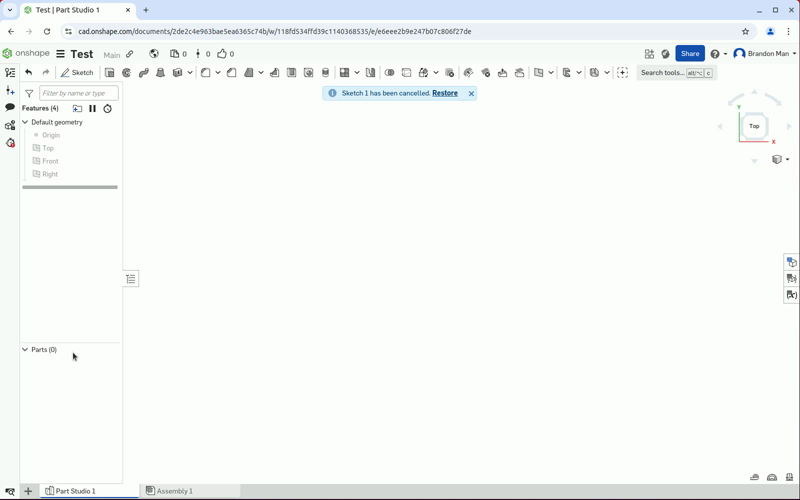
key(shift+p)
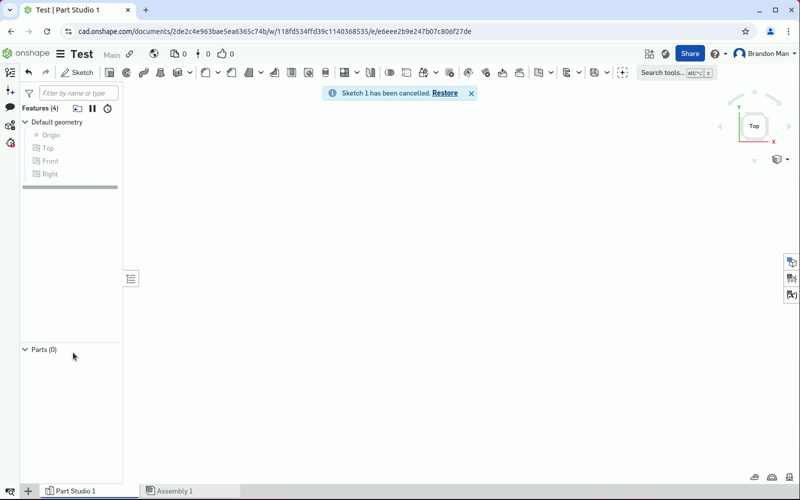
key(space)
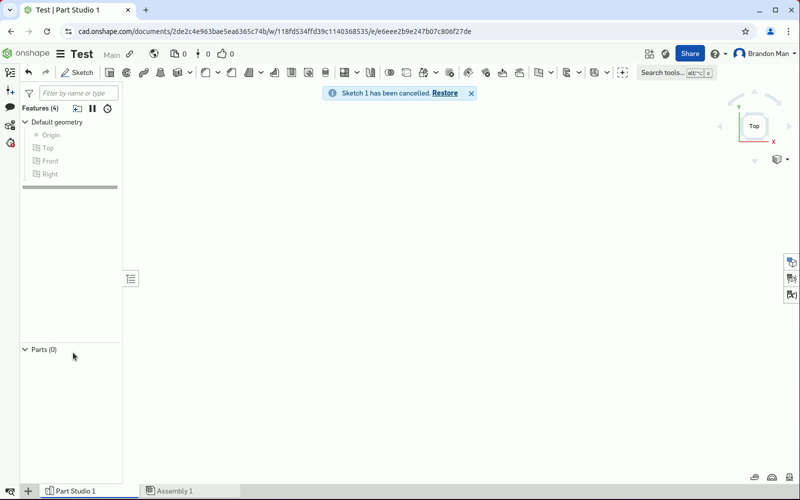
key_down(shift)
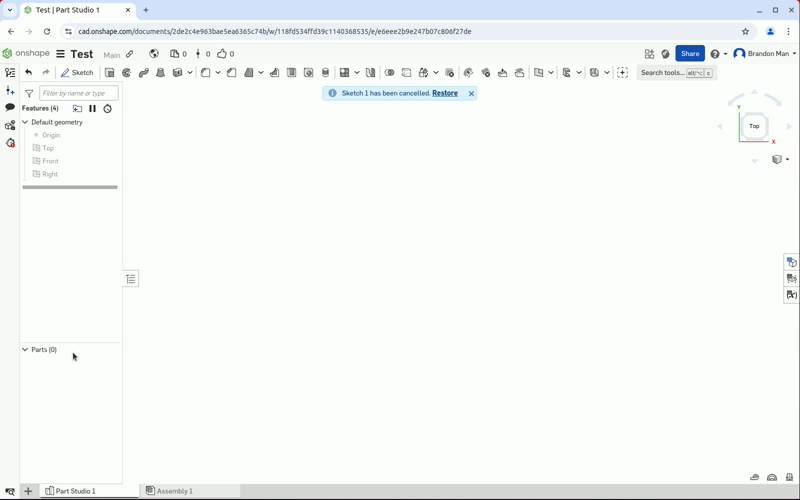
key(up)
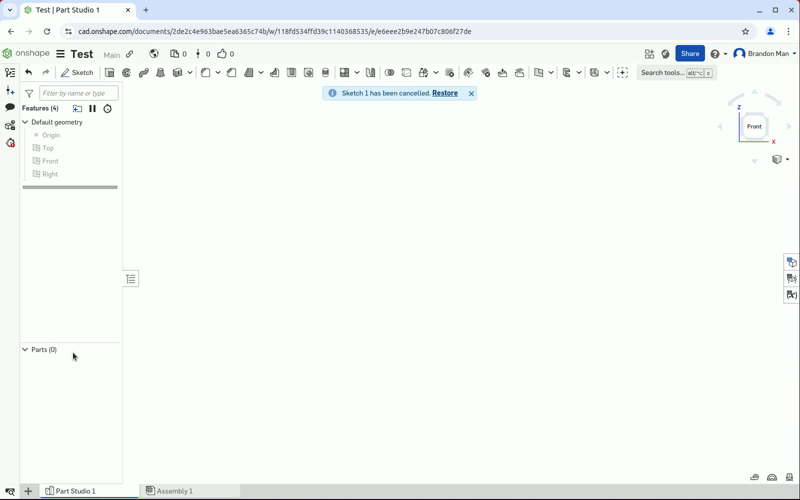
key_up(shift)
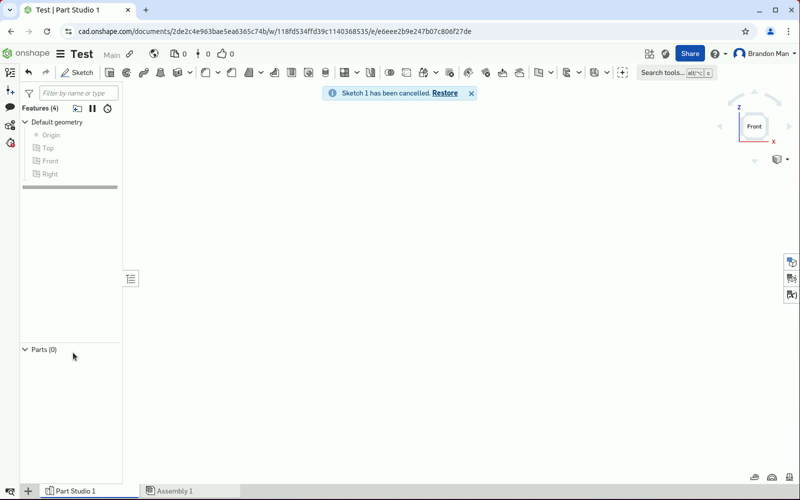
mouse_move(73, 352)
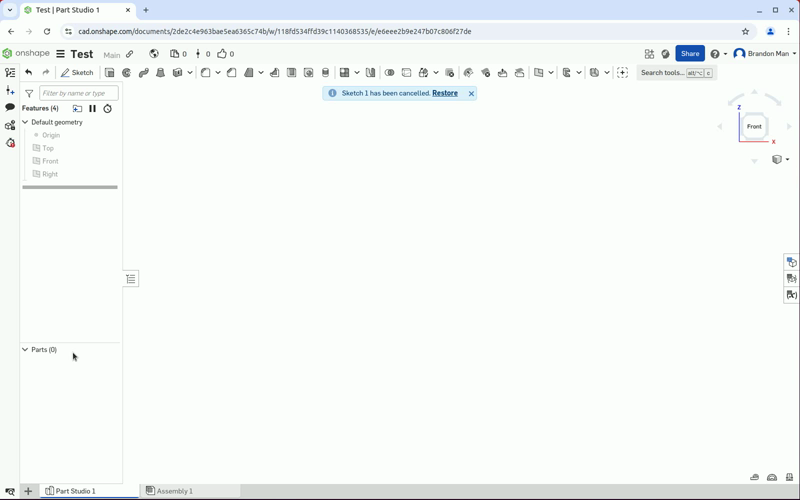
key(shift+y)
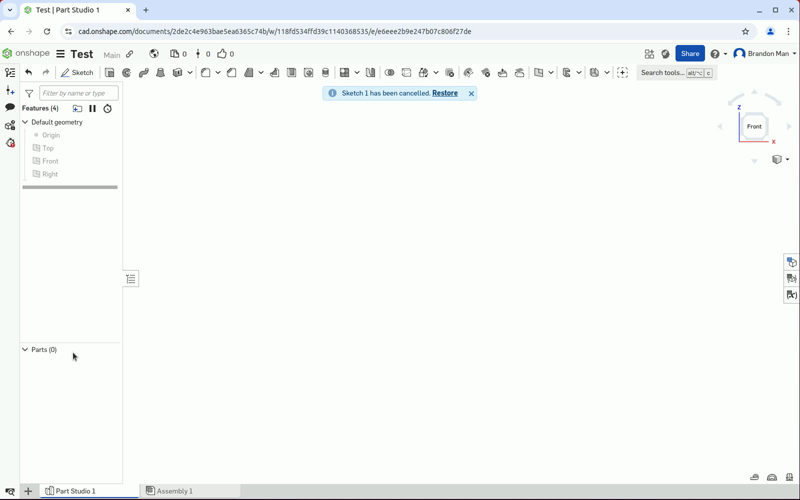
key(shift+s)
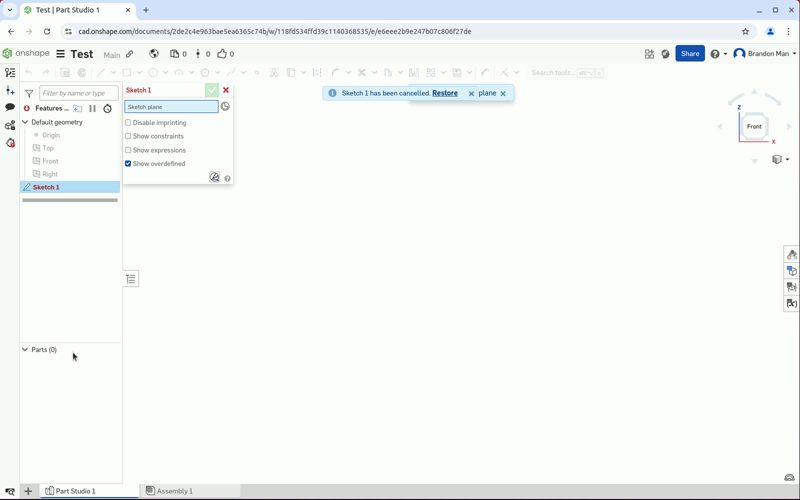
mouse_move(73, 163)
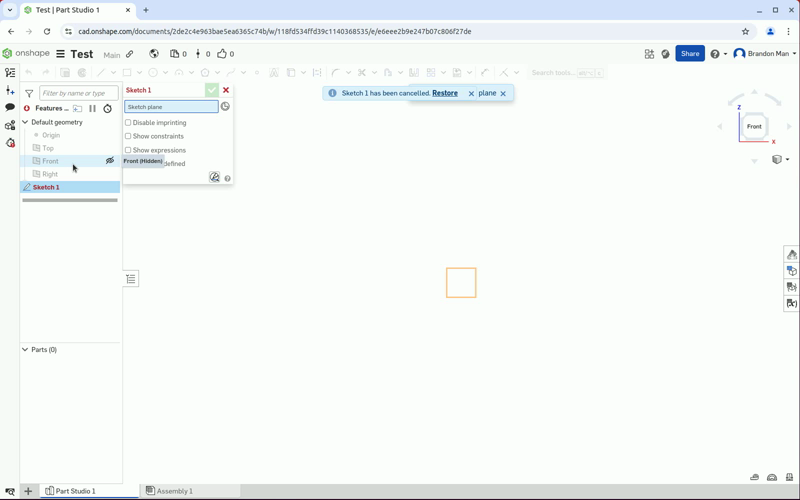
click(73, 163)
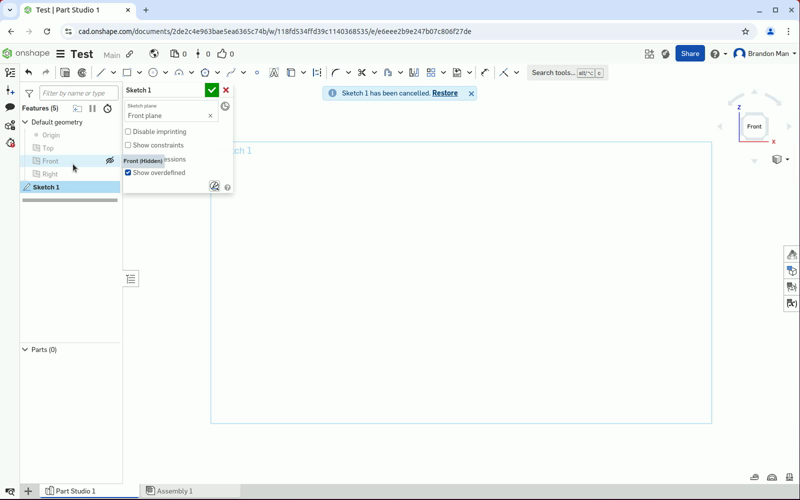
mouse_move(73, 352)
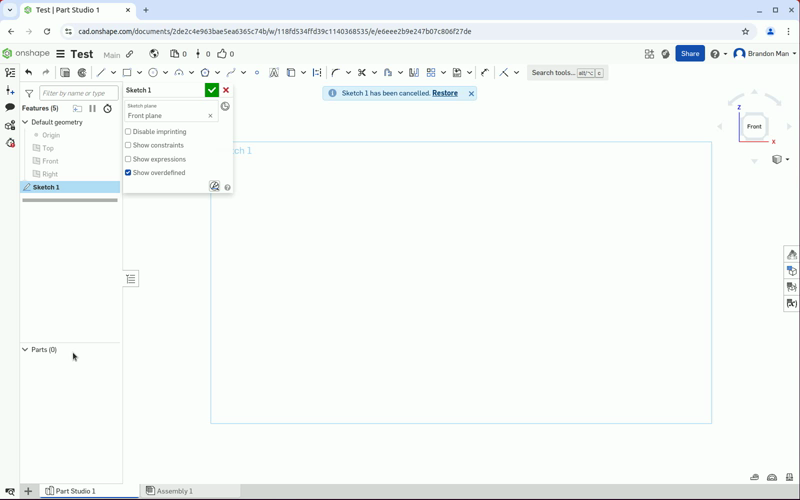
key(y)
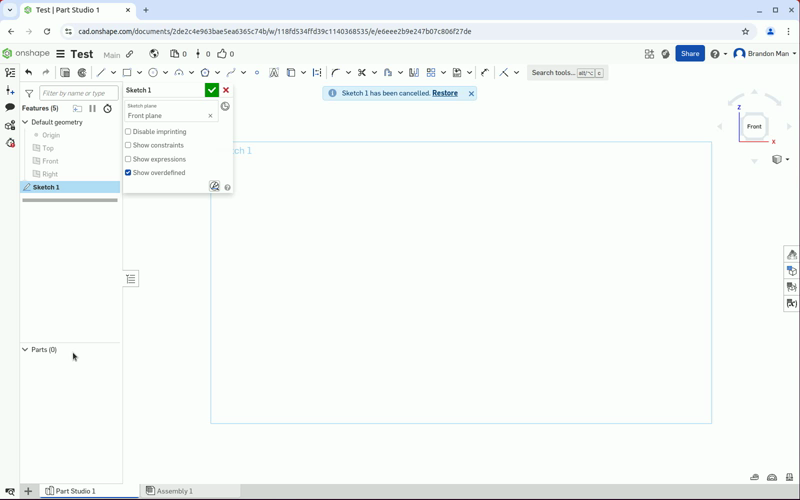
key(c)
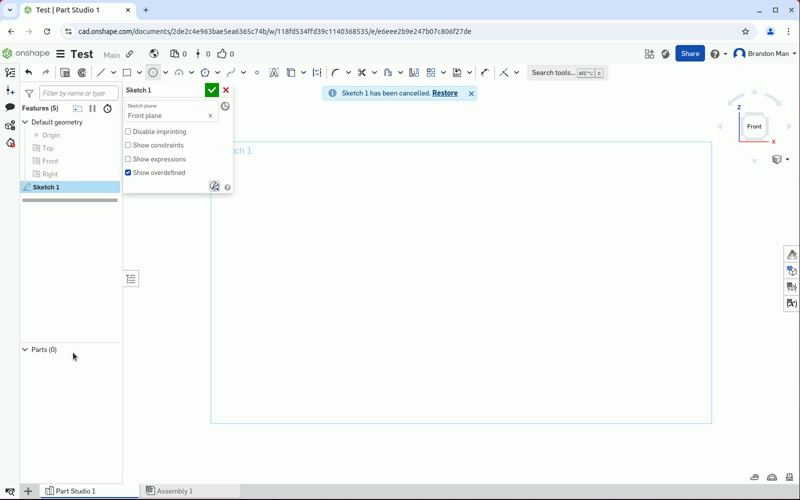
key_down(shift)
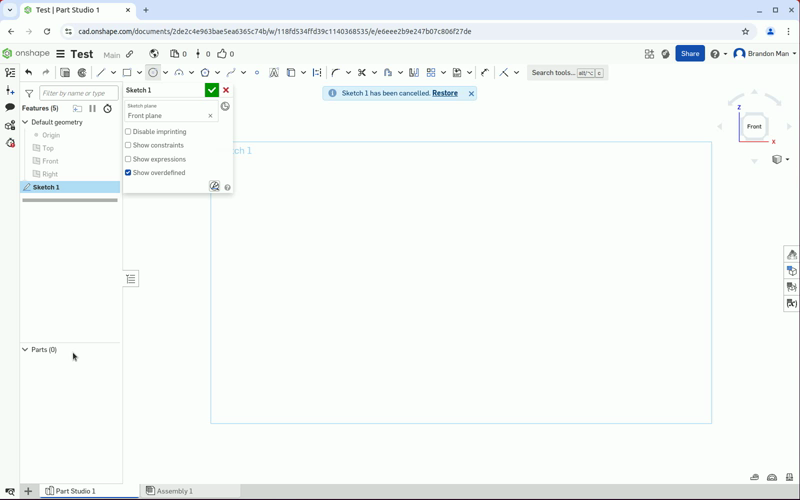
mouse_move(461, 282)
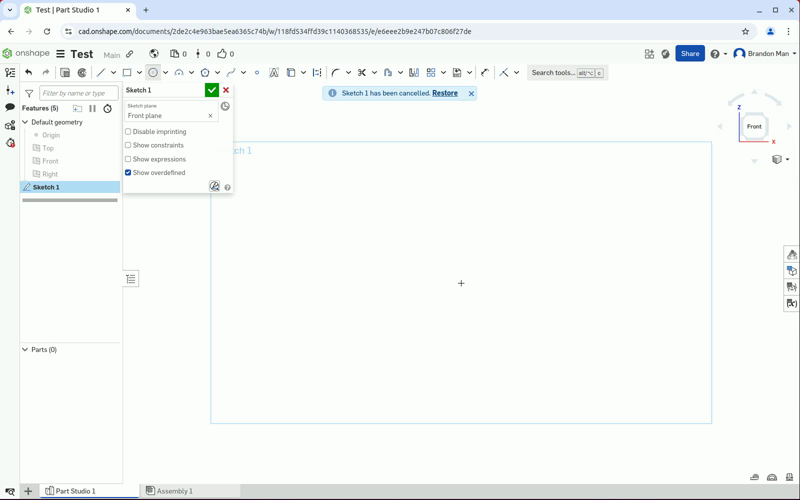
click(461, 282)
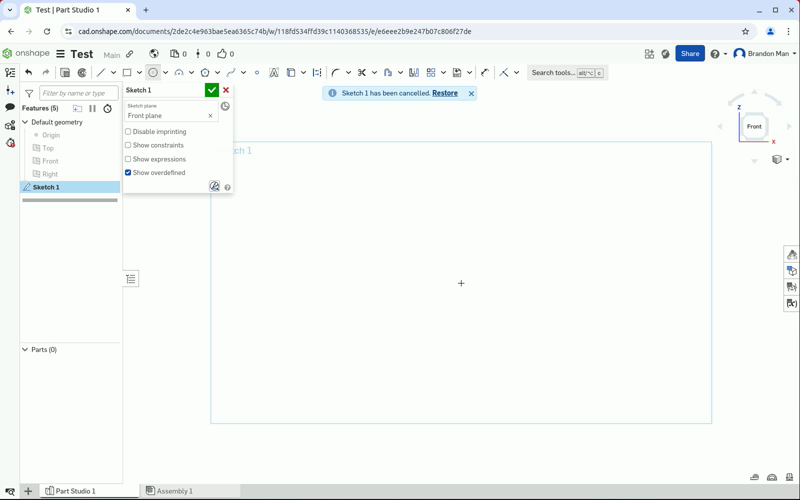
key_up(shift)
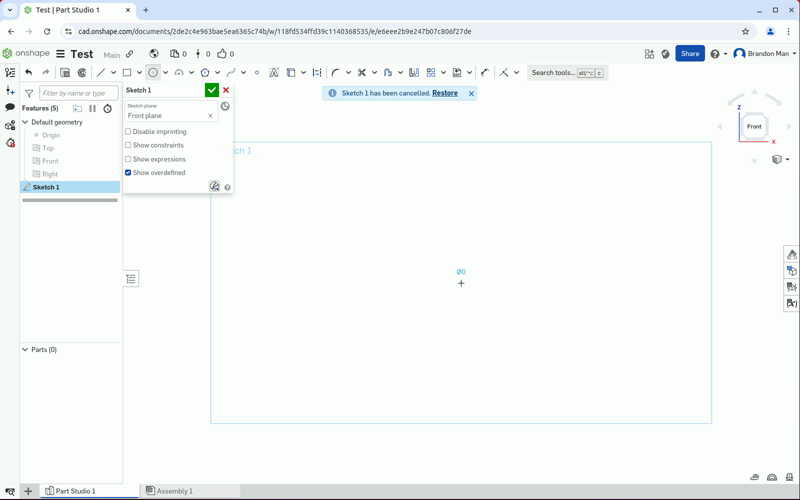
mouse_move(497, 282)
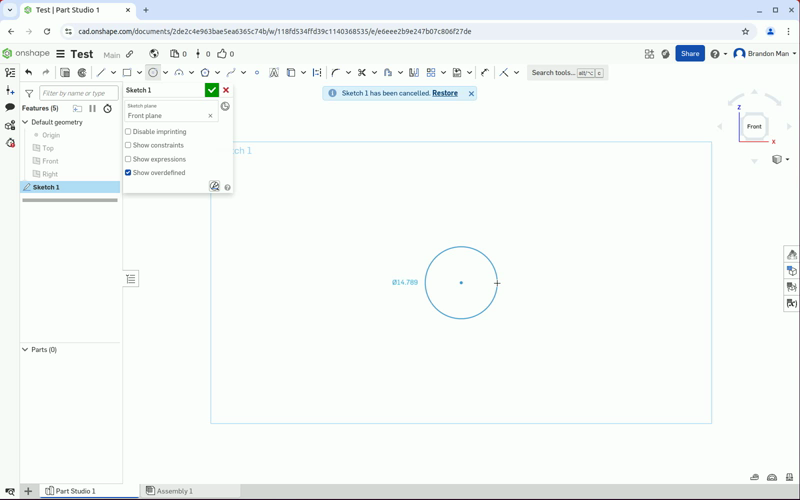
click(497, 282)
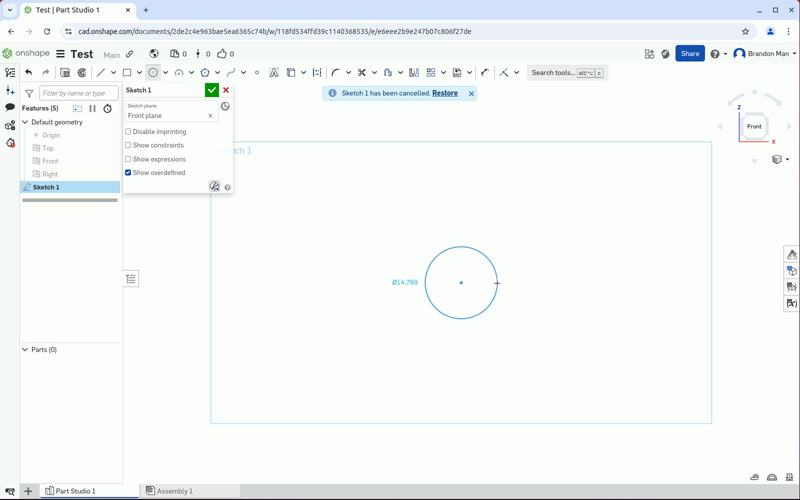
key(esc)
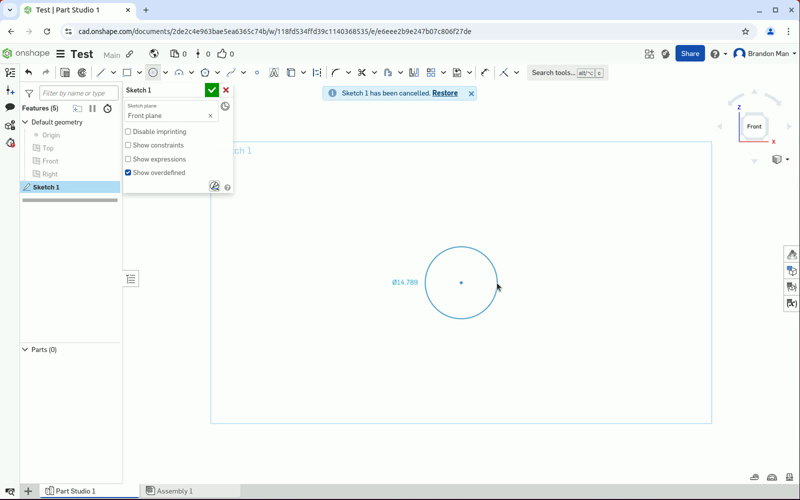
key(c)
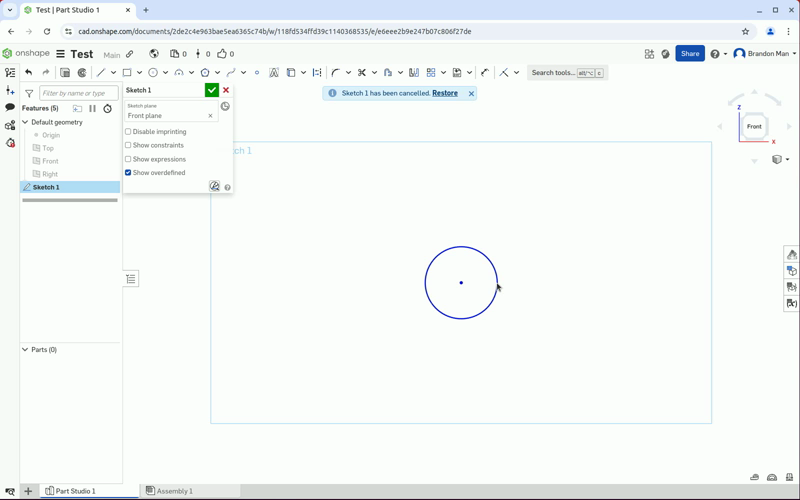
key_down(shift)
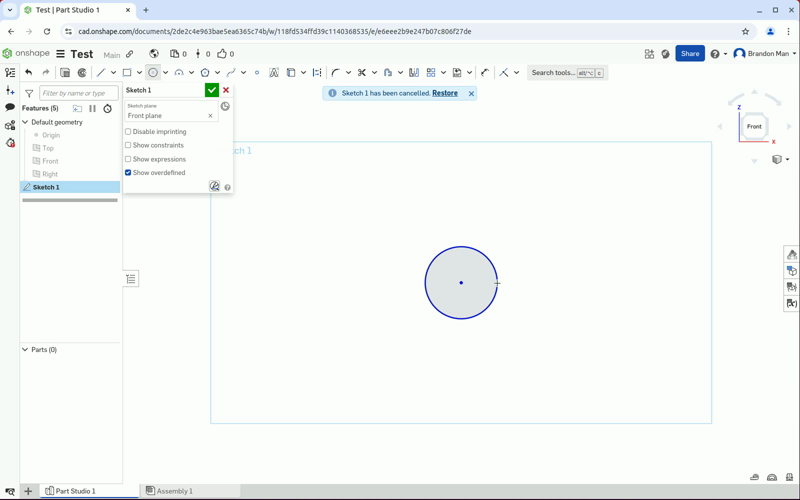
mouse_move(461, 282)
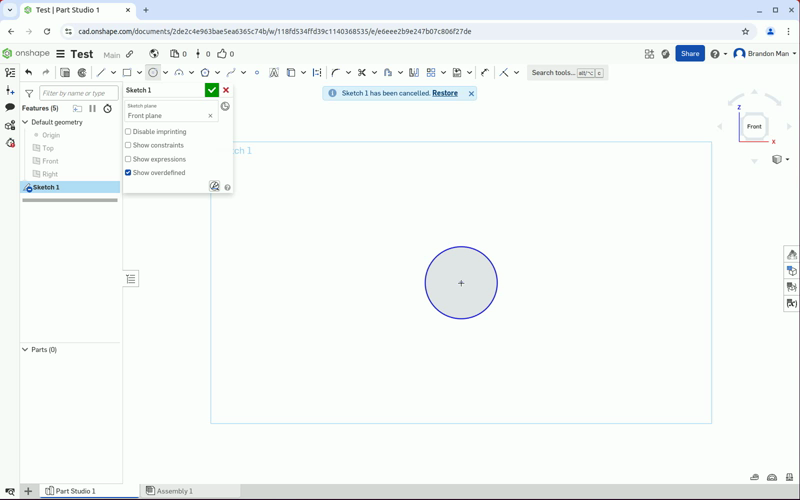
click(461, 282)
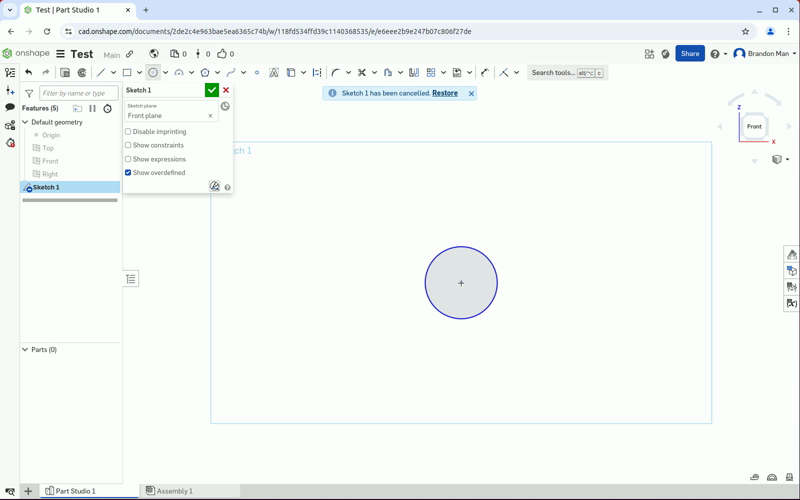
key_up(shift)
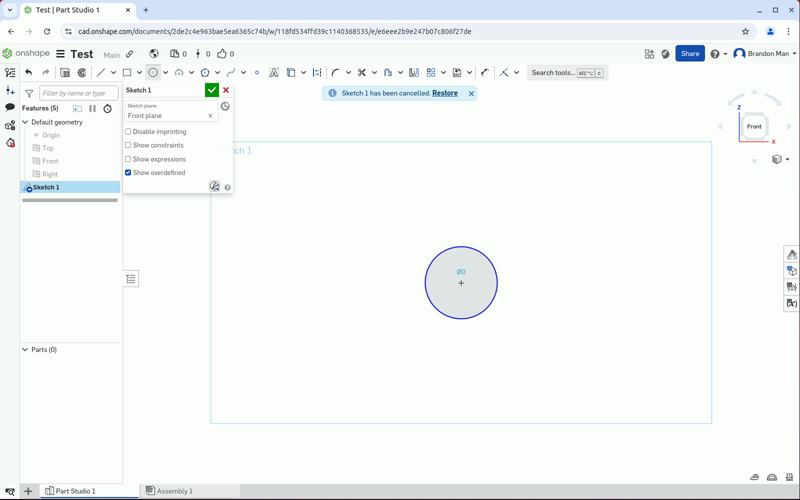
mouse_move(479, 282)
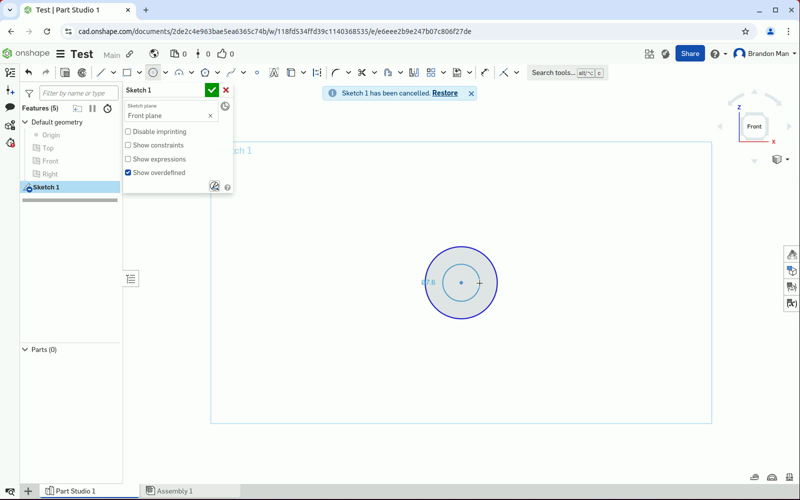
click(479, 282)
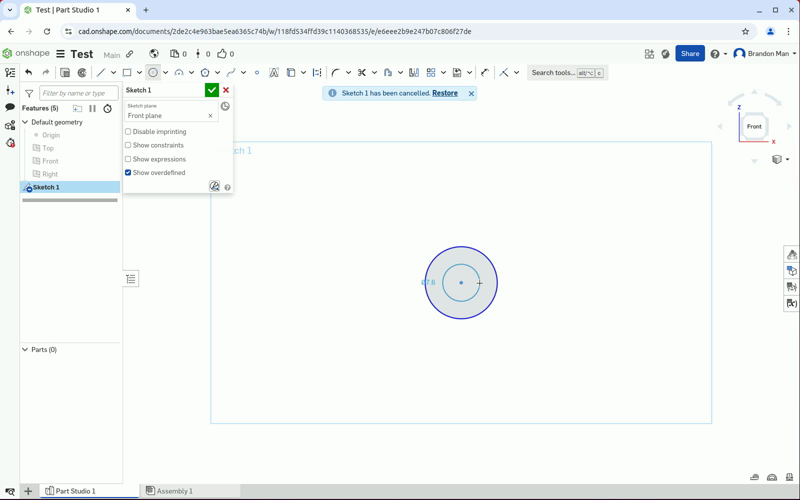
key(esc)
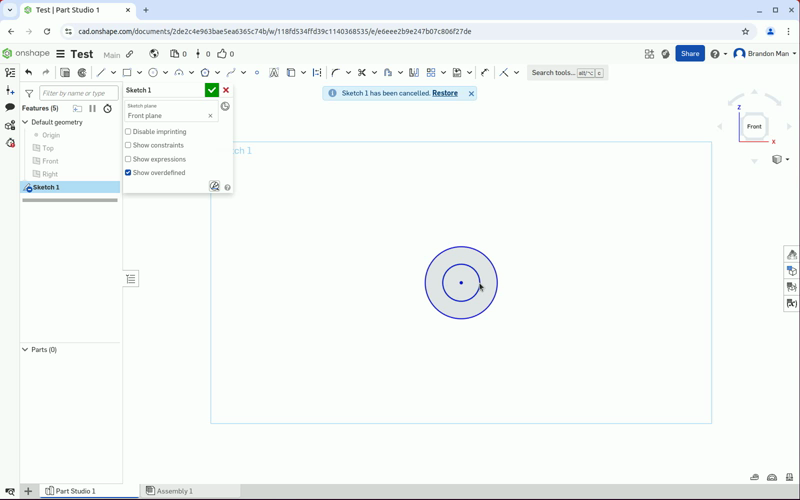
mouse_move(451, 254)
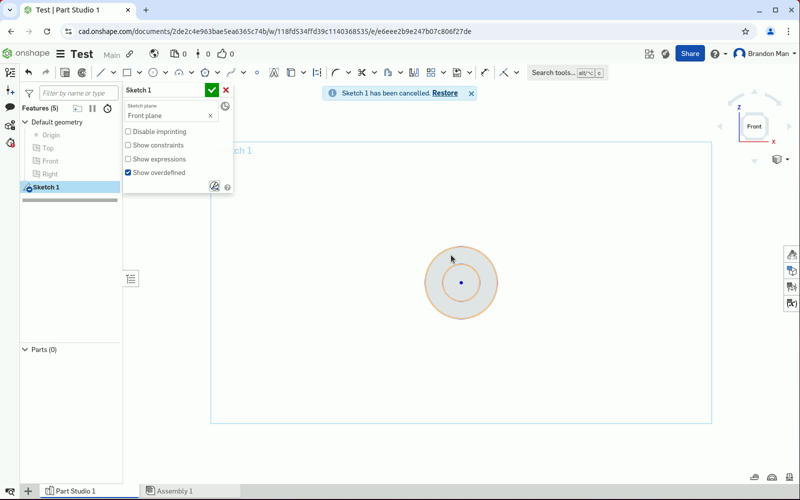
click(451, 254)
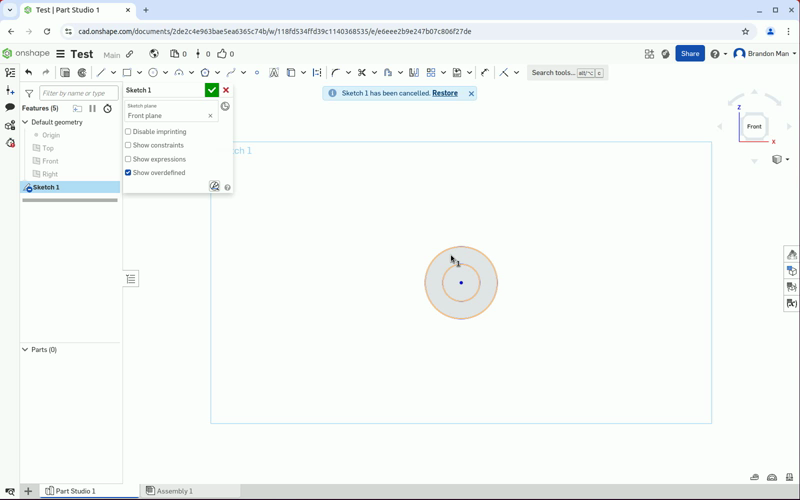
mouse_move(73, 352)
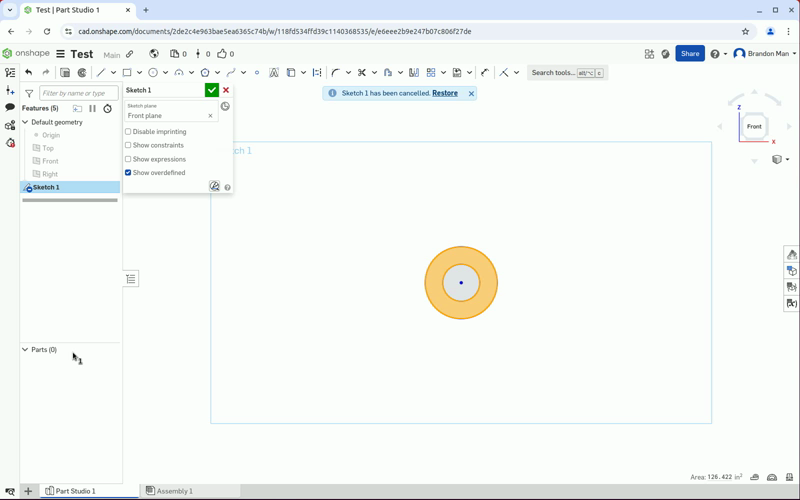
key(shift+y)
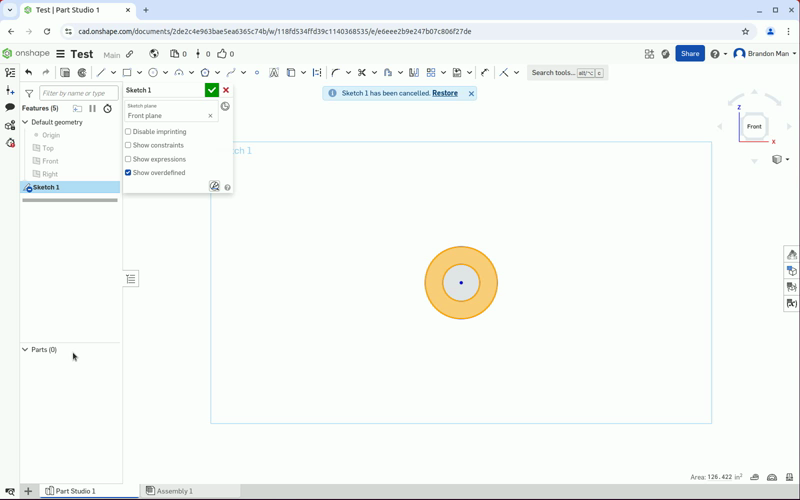
key(shift+e)
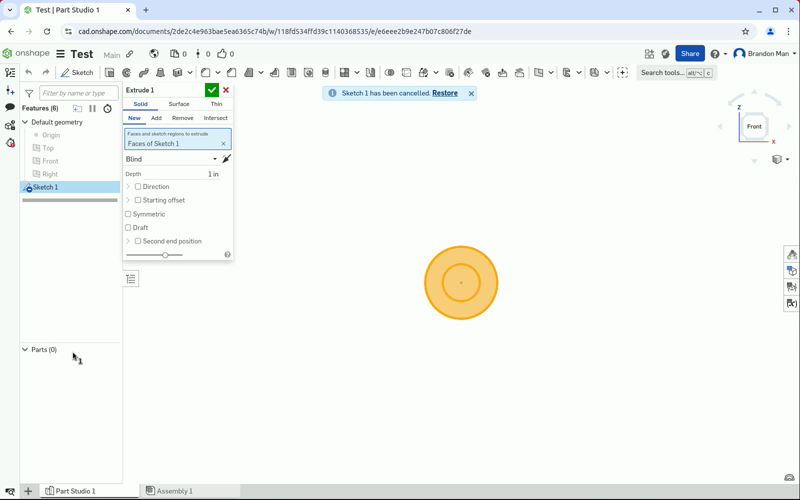
mouse_move(143, 106)
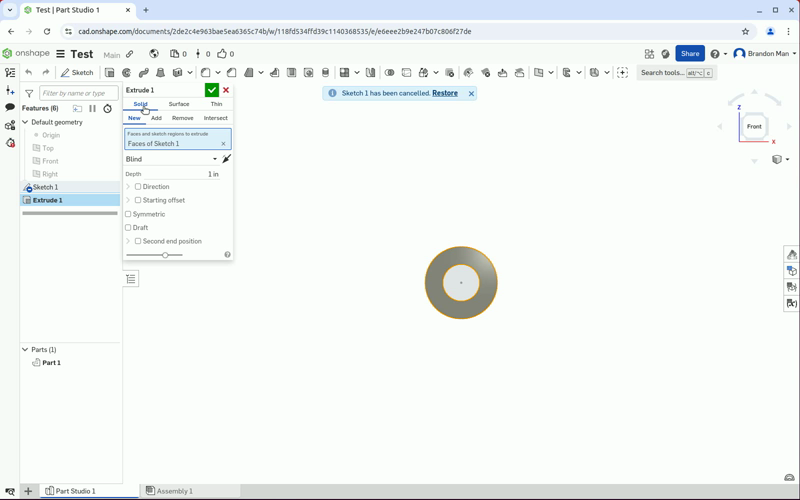
click(143, 106)
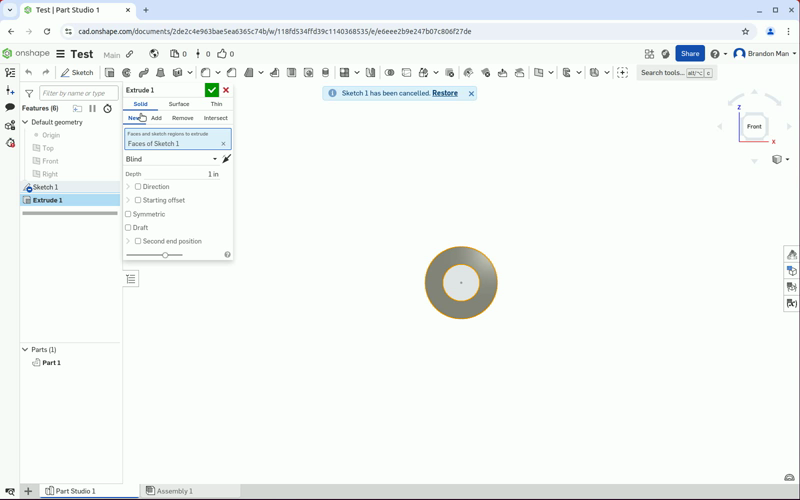
mouse_move(137, 120)
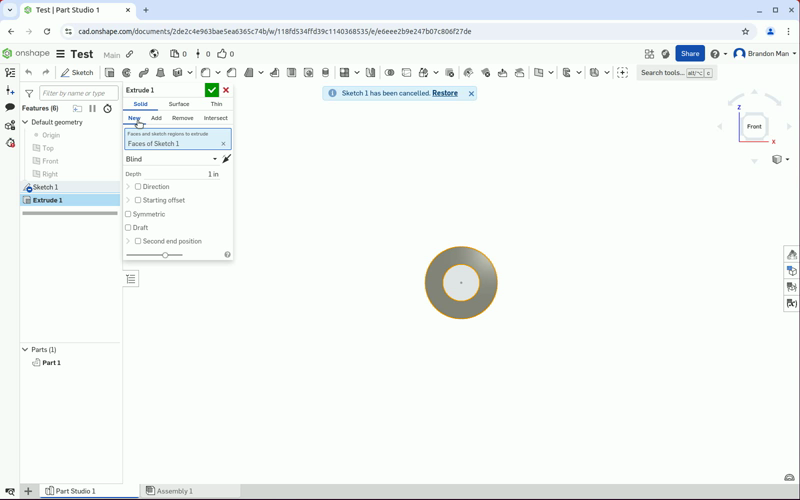
click(137, 120)
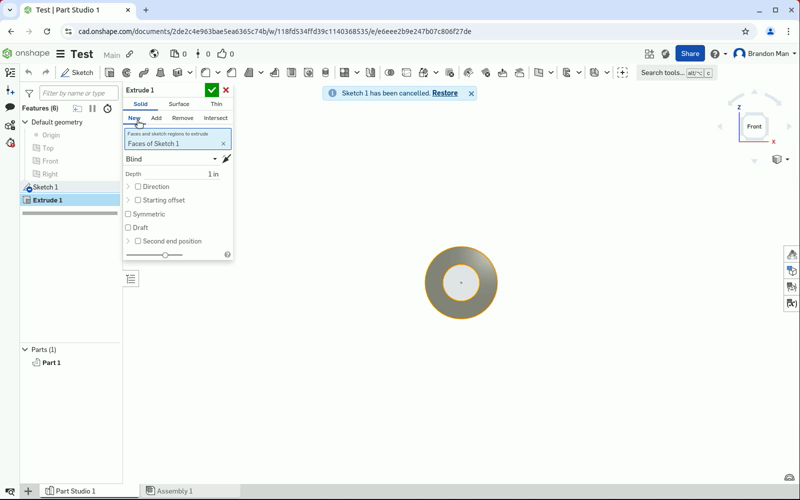
key(tab, 4)
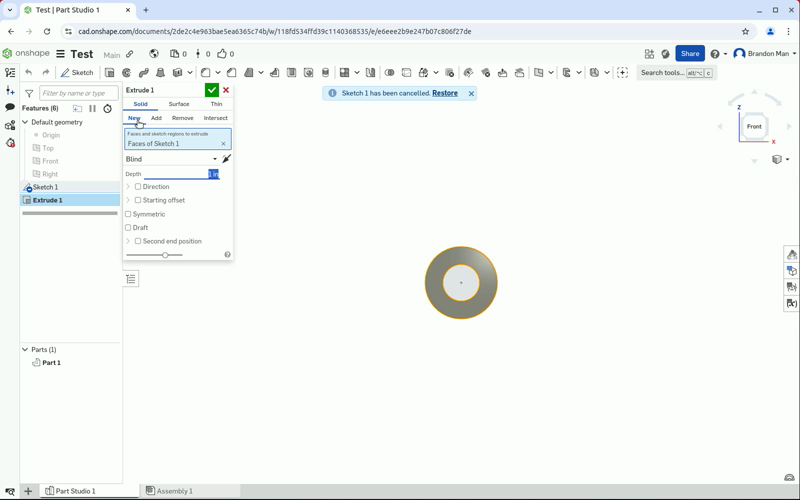
text(3.129)
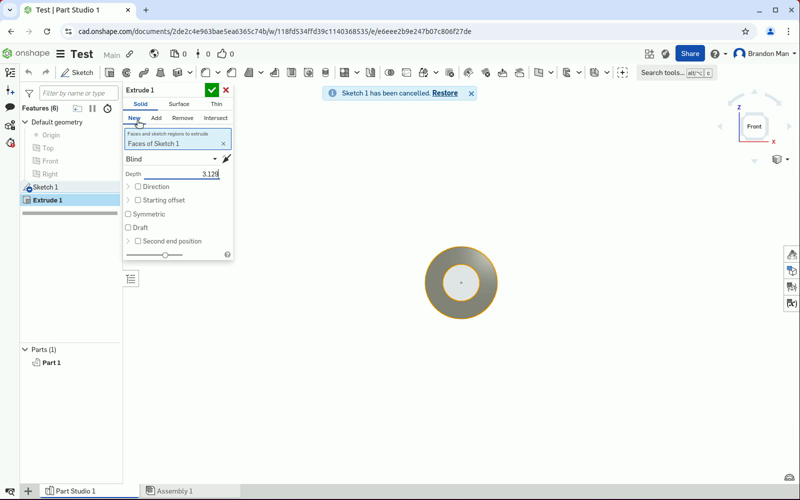
key(enter)
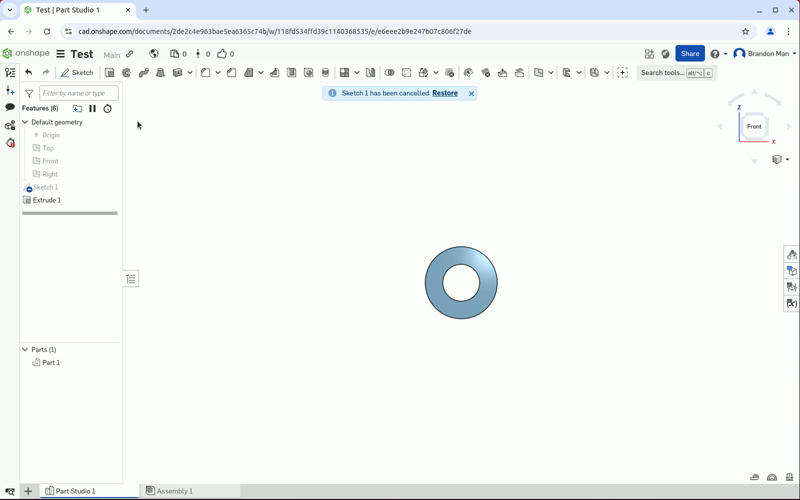
key(shift+h)
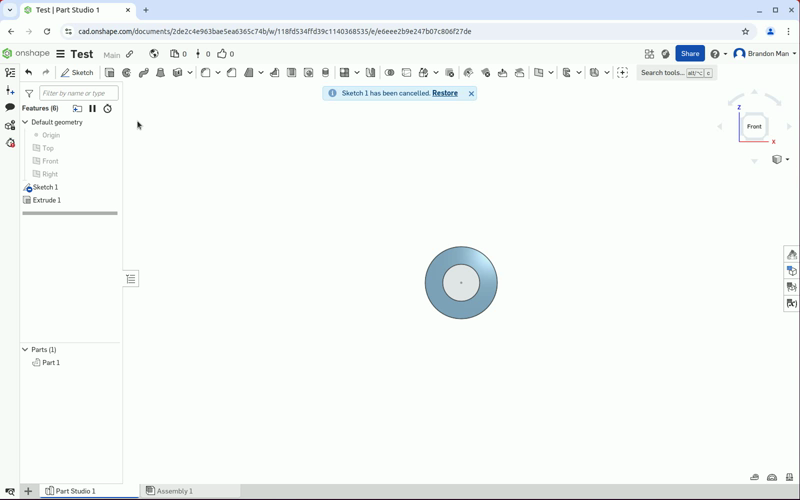
key(shift+h)
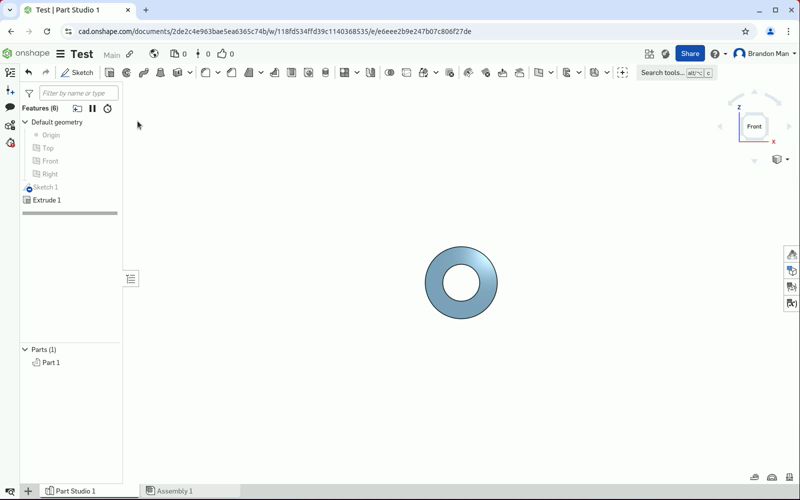
mouse_move(73, 189)
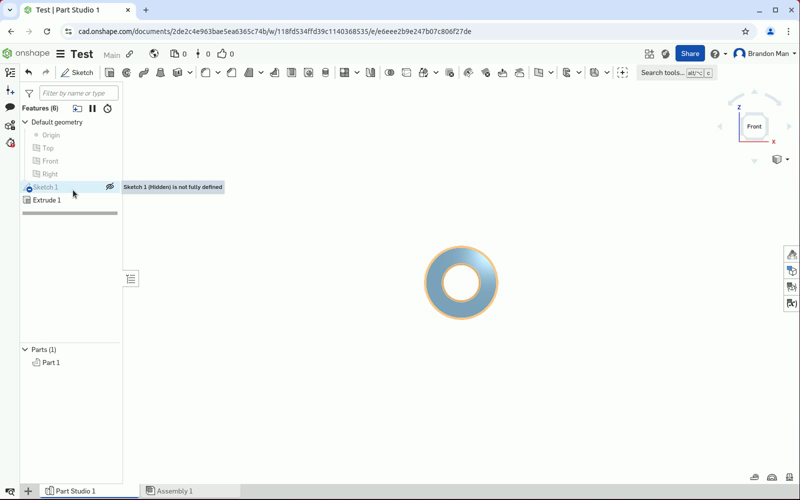
click(73, 189)
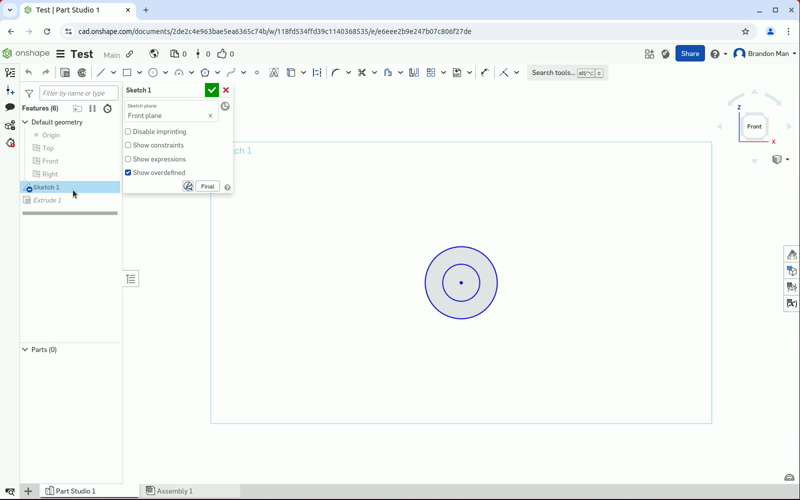
mouse_move(229, 92)
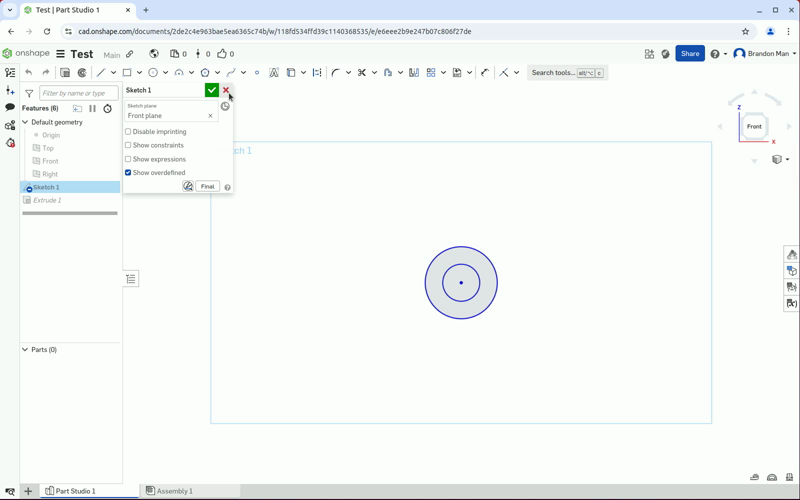
click(229, 92)
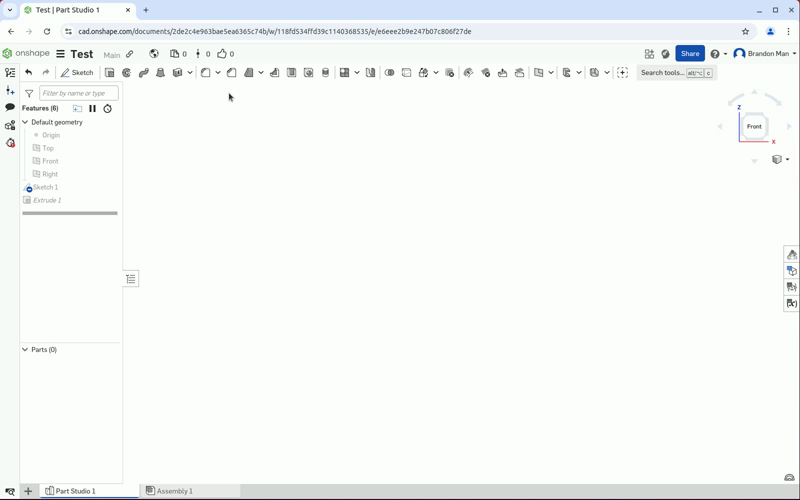
mouse_move(541, 75)
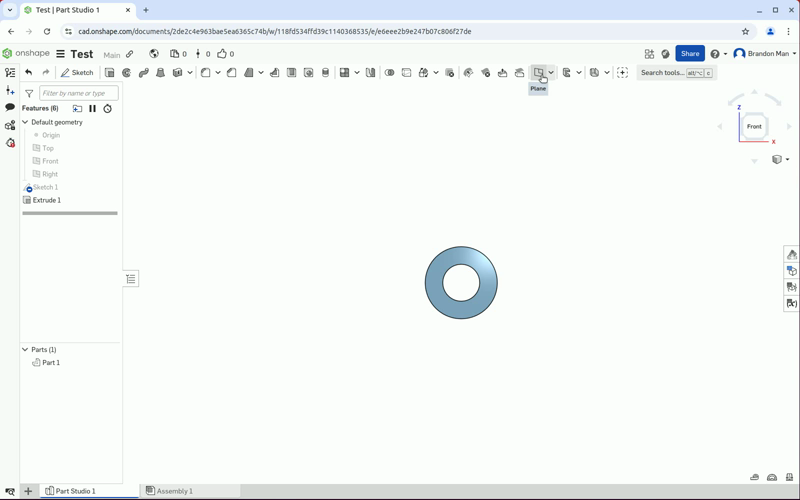
click(541, 75)
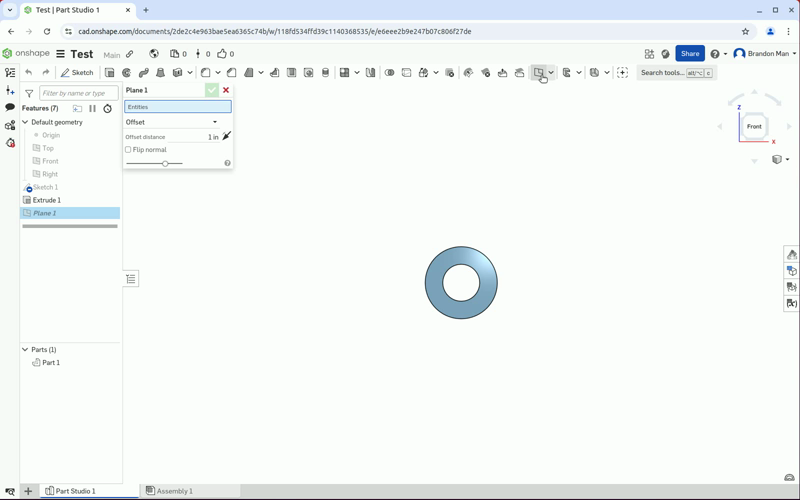
mouse_move(73, 163)
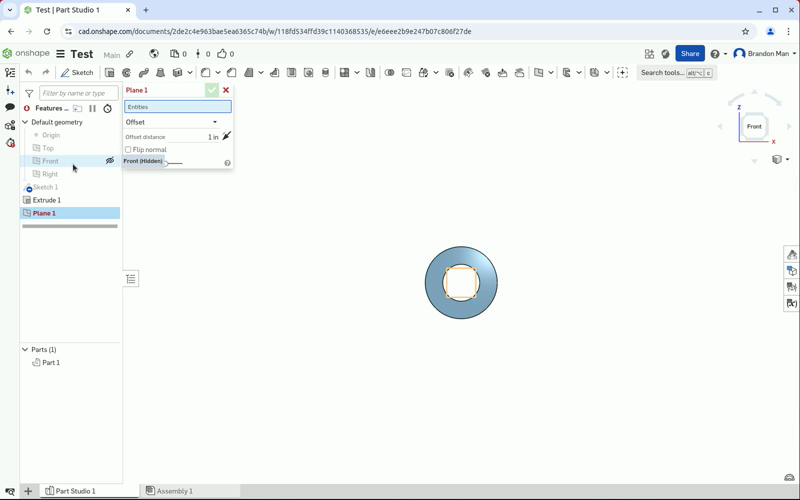
click(73, 163)
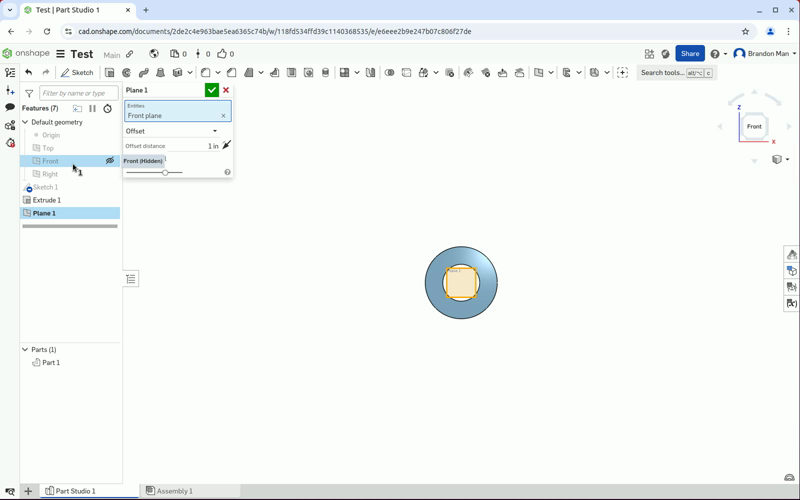
key(tab, 2)
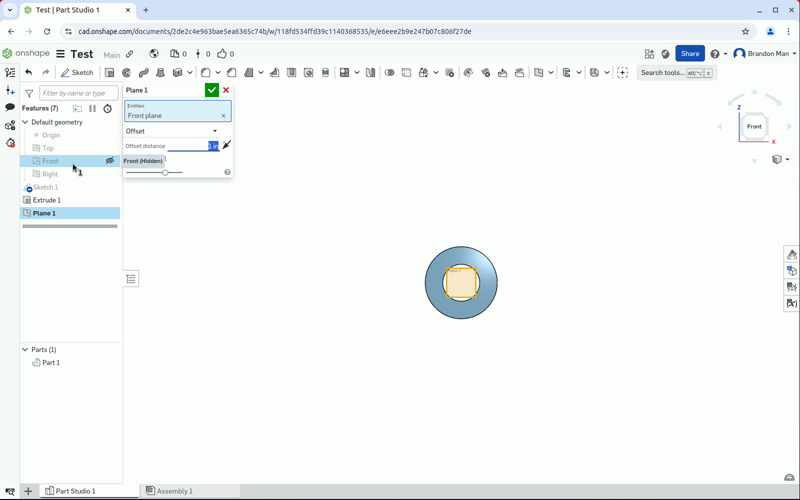
text(3.143)
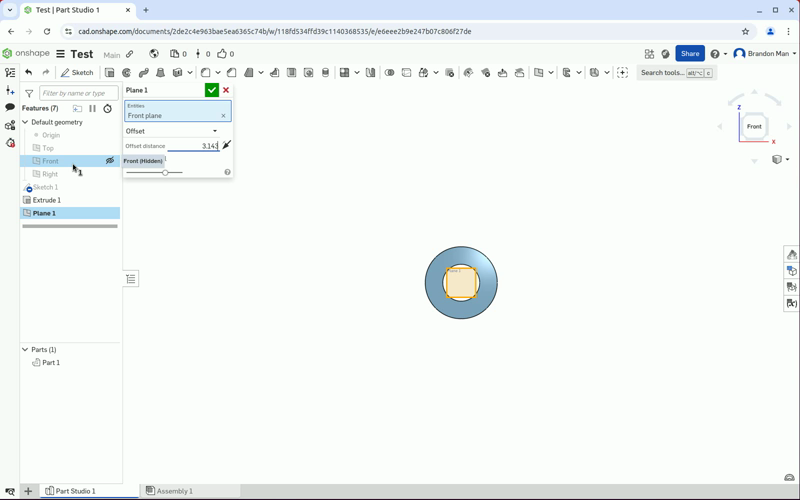
key(enter, 2)
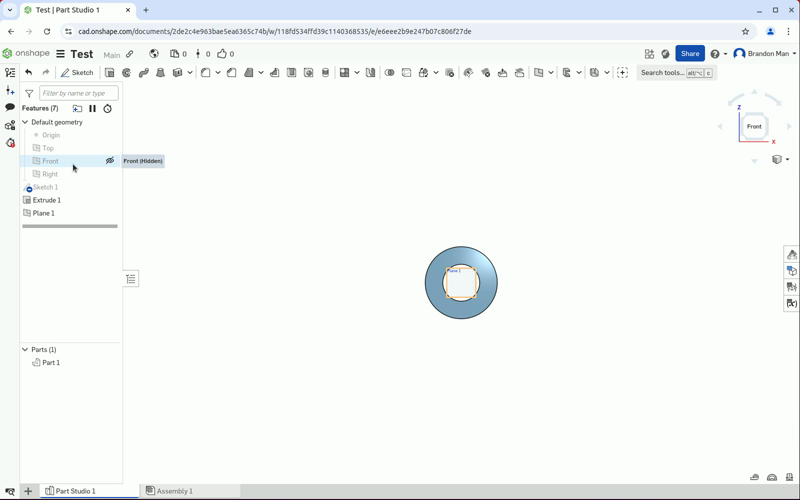
key(shift+s)
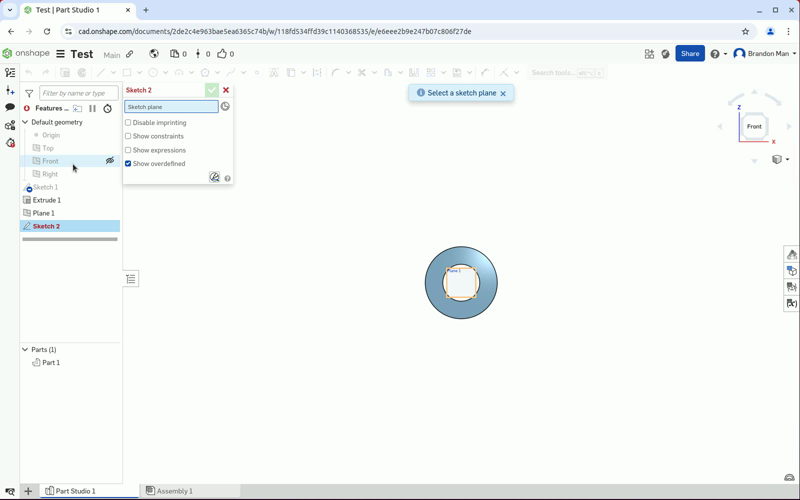
mouse_move(73, 215)
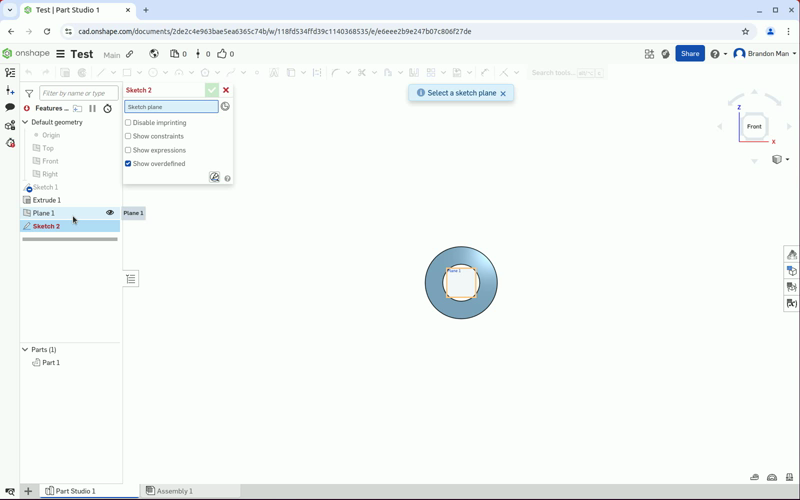
click(73, 215)
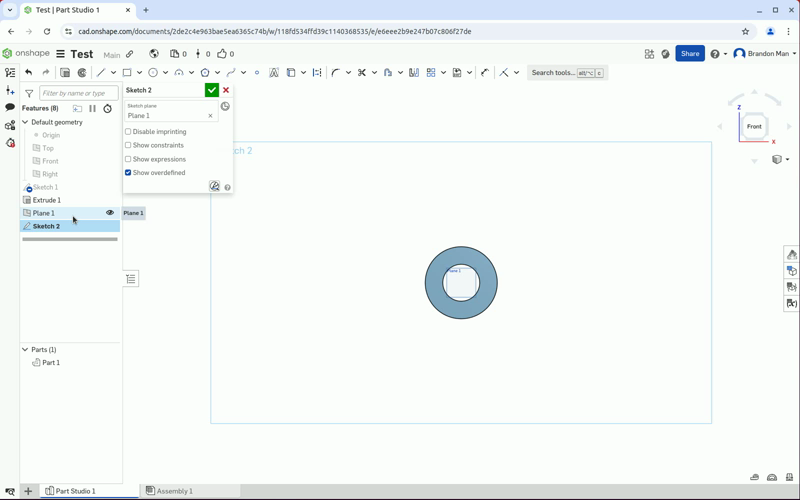
mouse_move(73, 352)
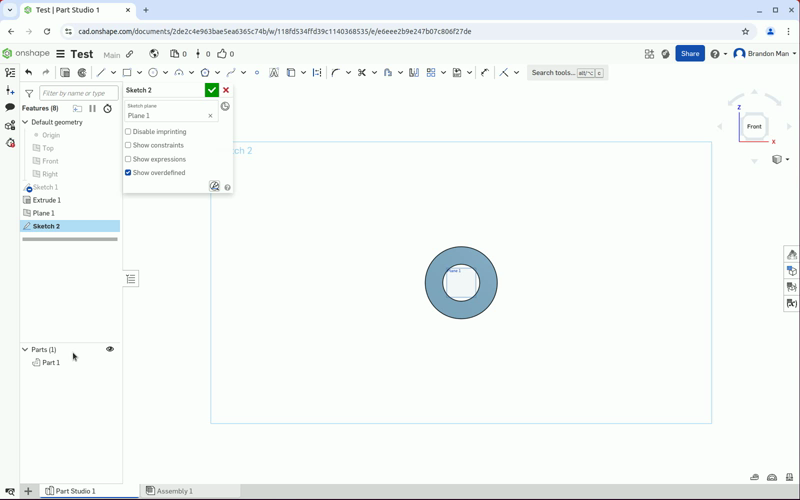
key(y)
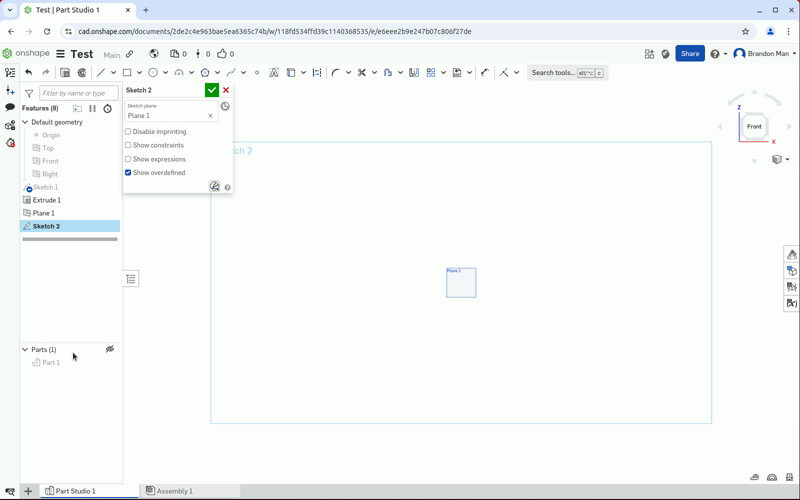
key(c)
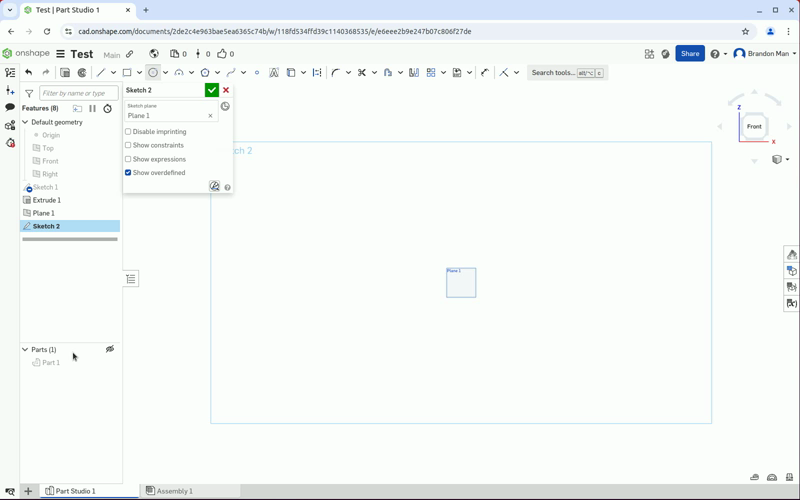
key_down(shift)
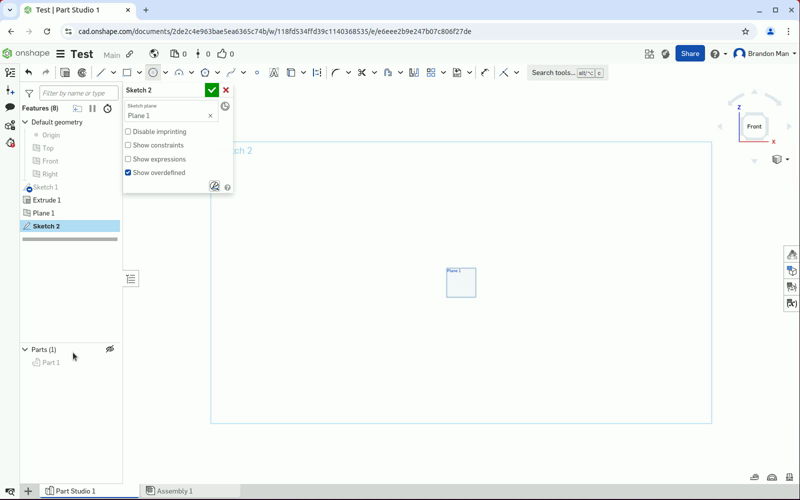
mouse_move(461, 282)
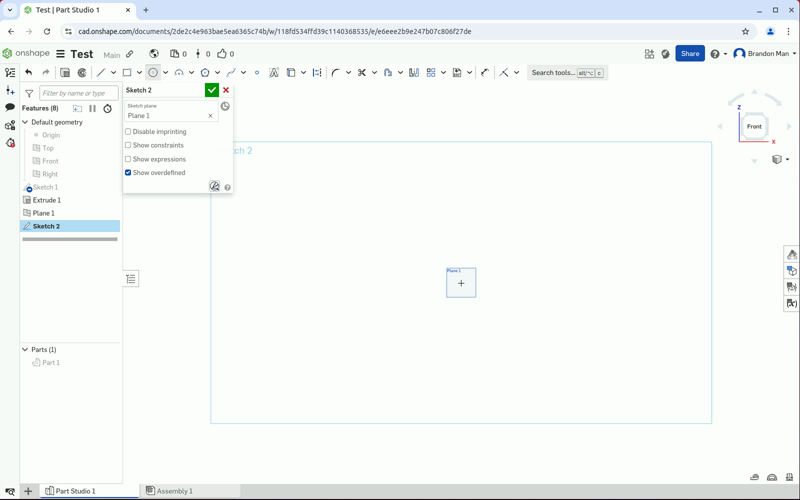
click(461, 282)
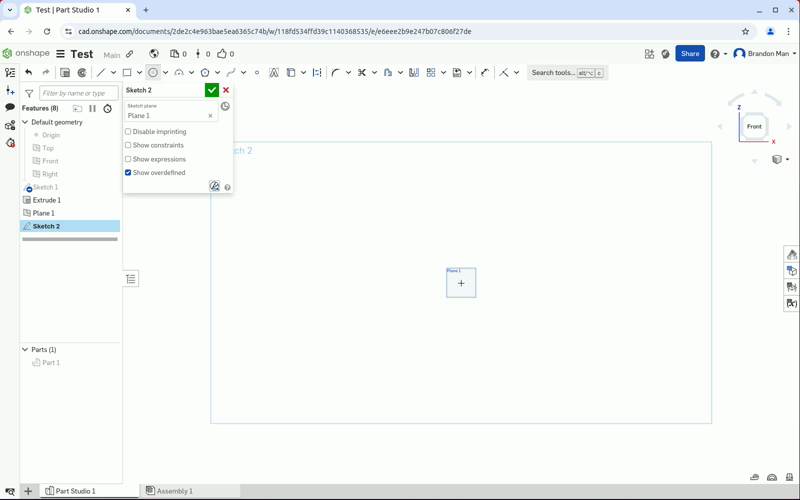
key_up(shift)
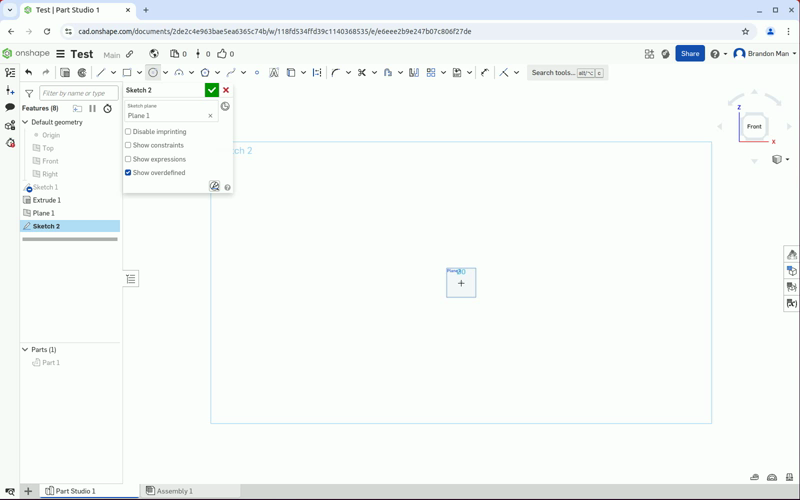
mouse_move(494, 282)
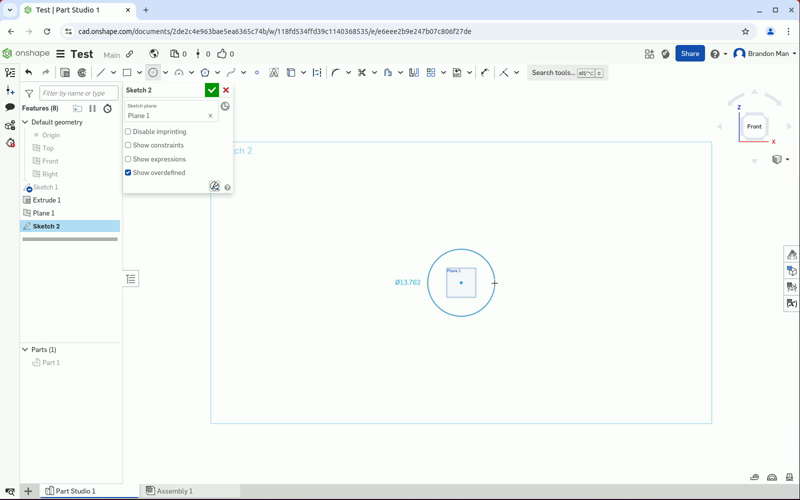
click(494, 282)
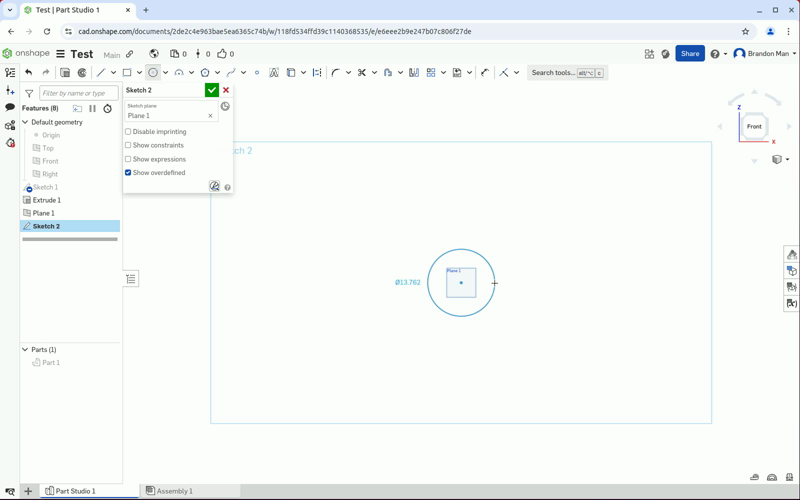
key(esc)
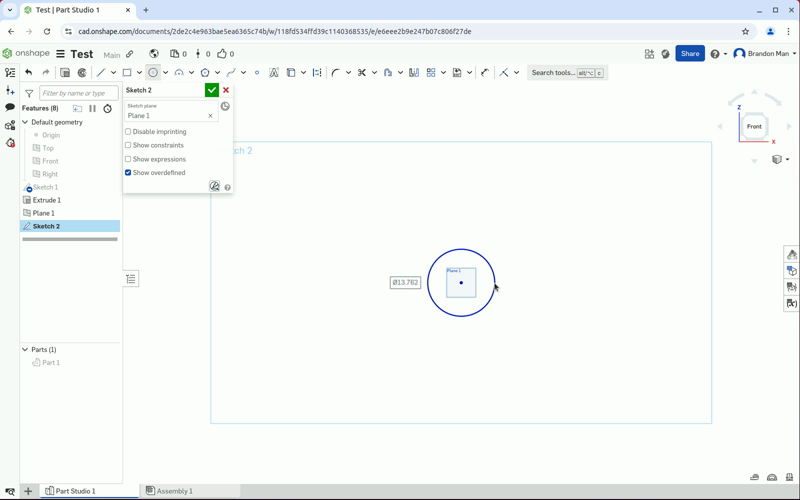
key(c)
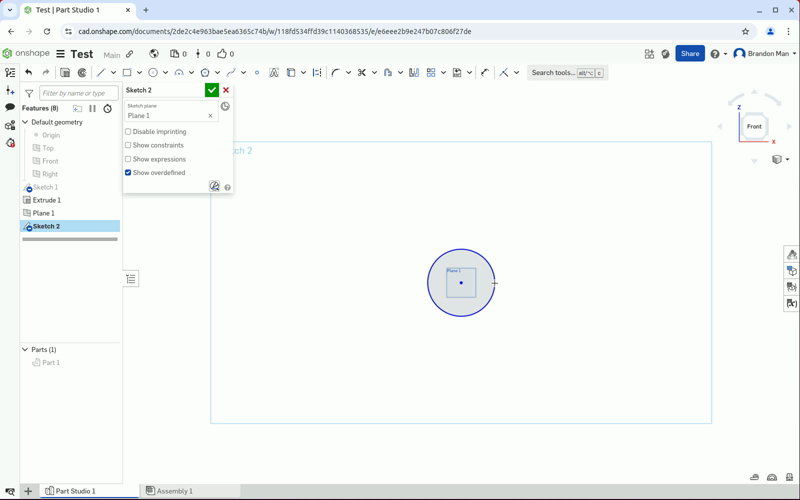
key_down(shift)
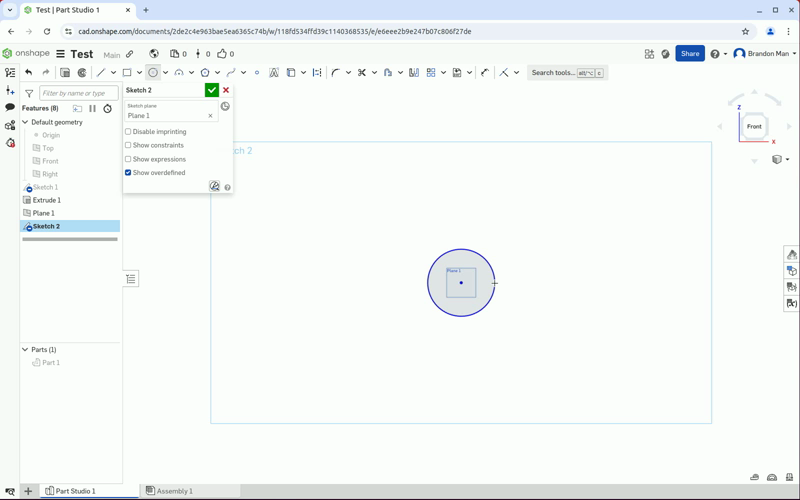
mouse_move(461, 282)
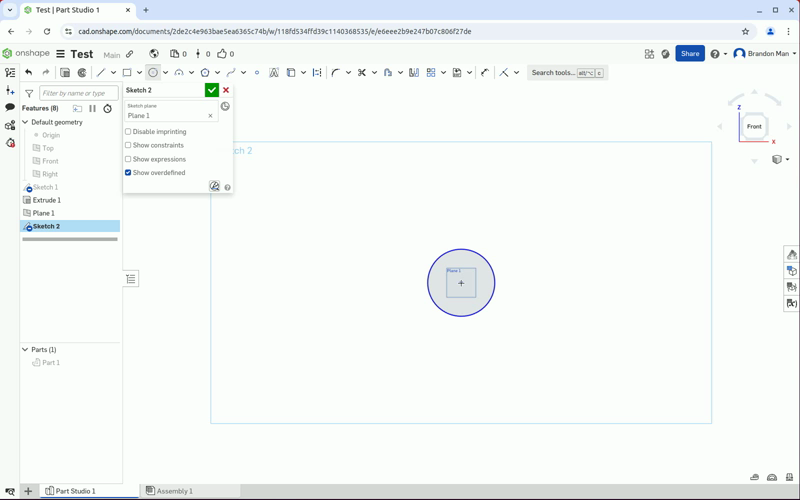
click(461, 282)
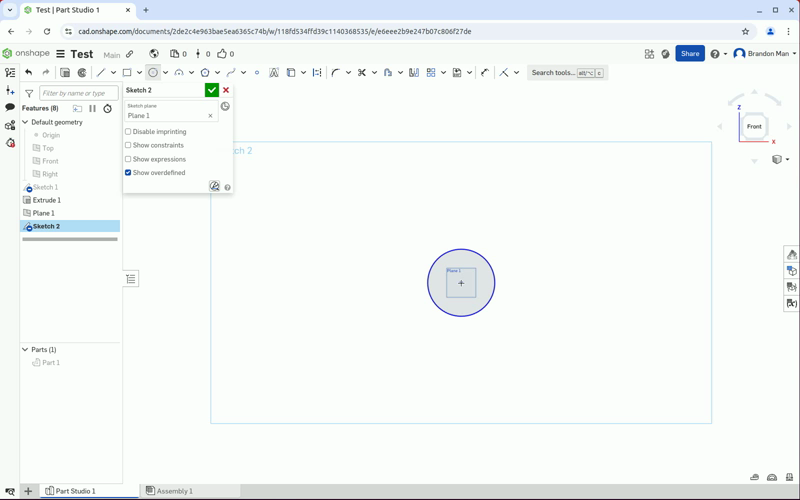
key_up(shift)
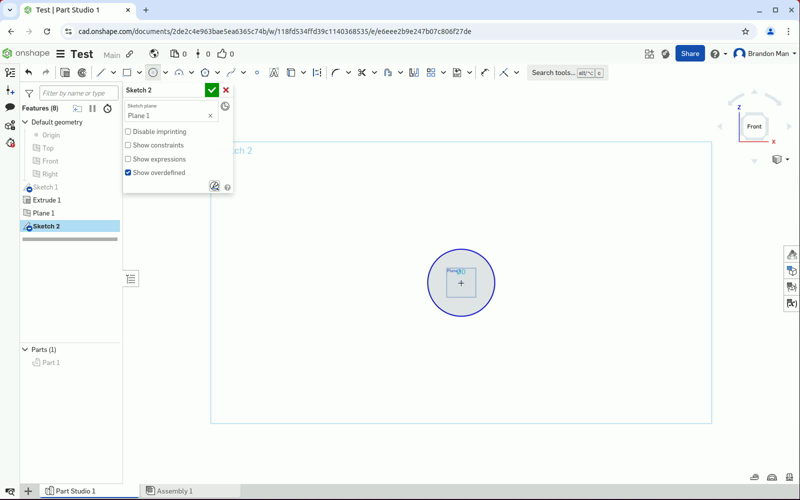
mouse_move(480, 282)
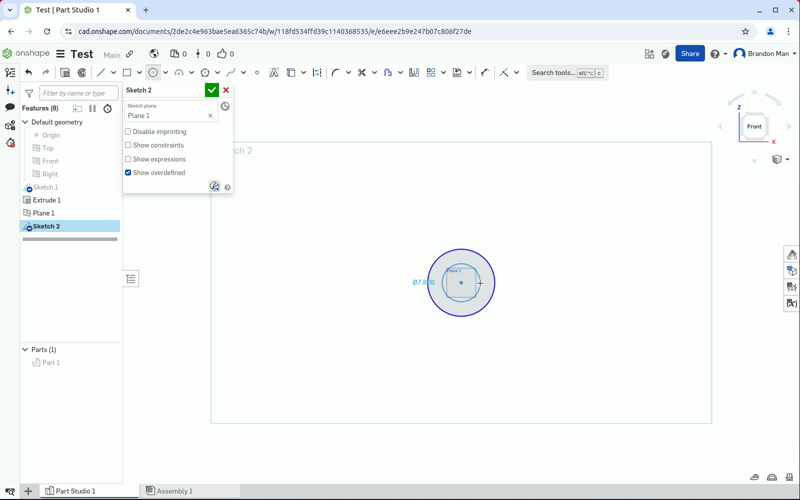
click(480, 282)
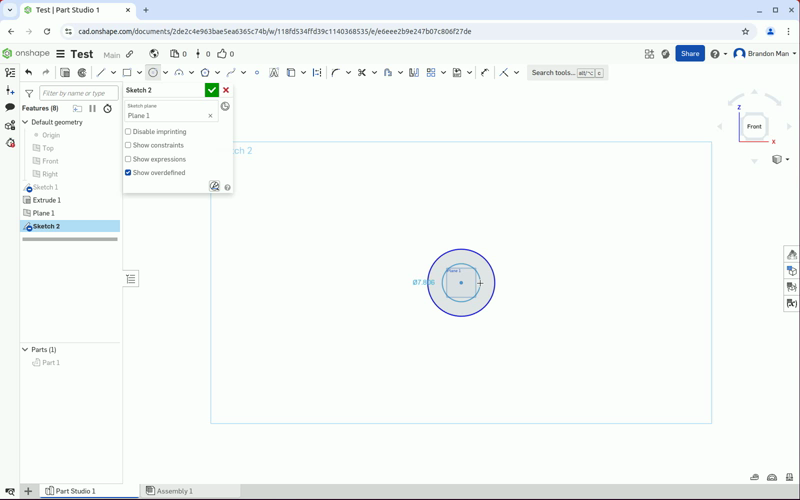
key(esc)
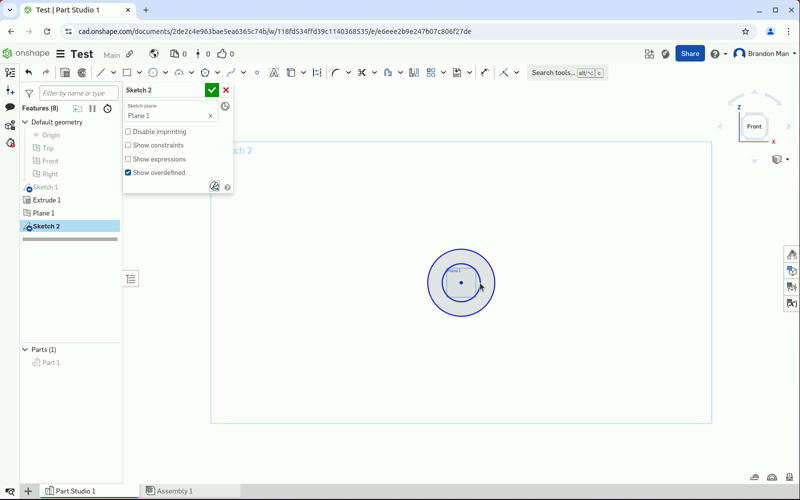
mouse_move(441, 291)
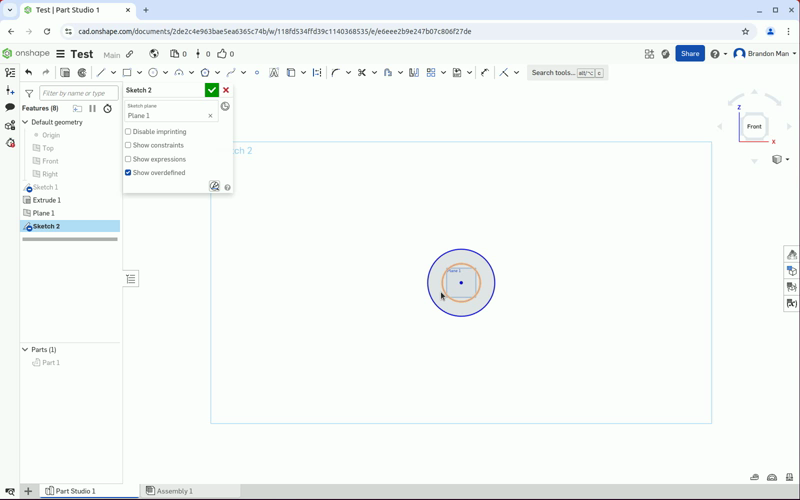
click(441, 291)
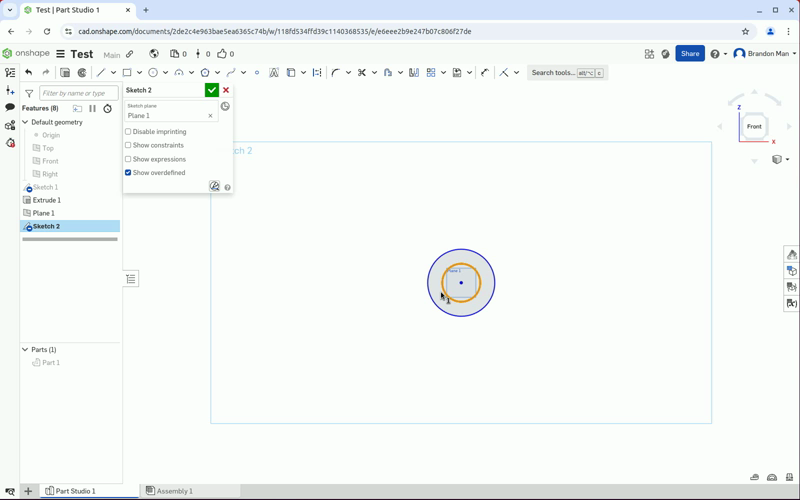
mouse_move(73, 352)
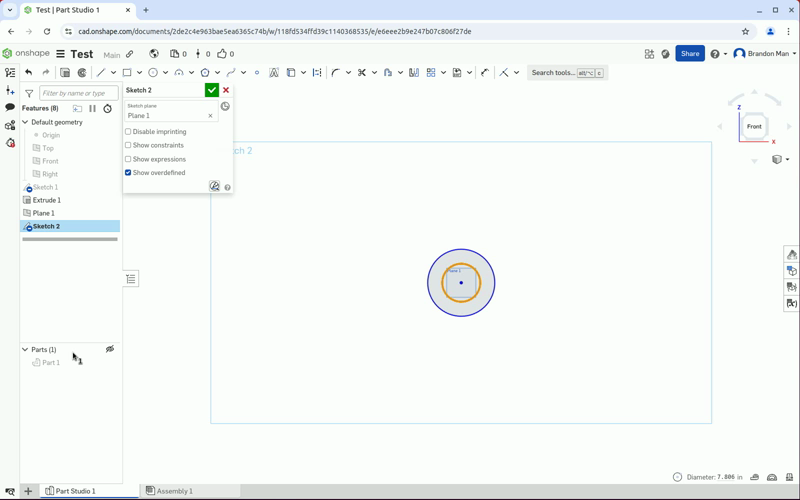
key(shift+y)
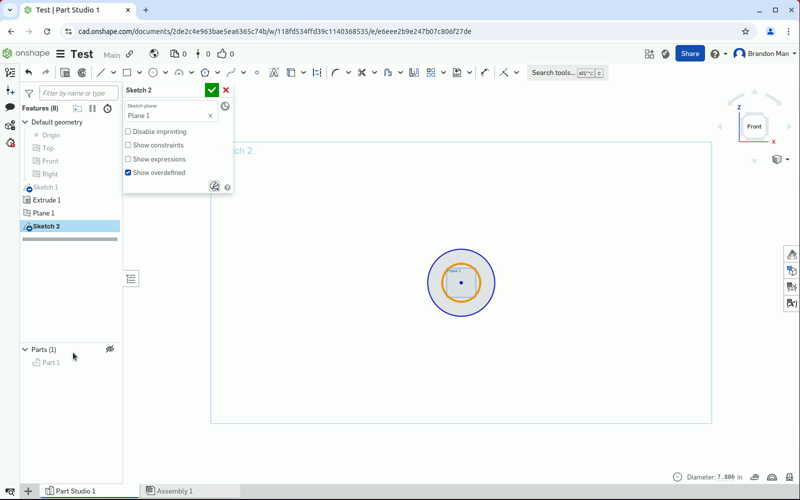
key(shift+e)
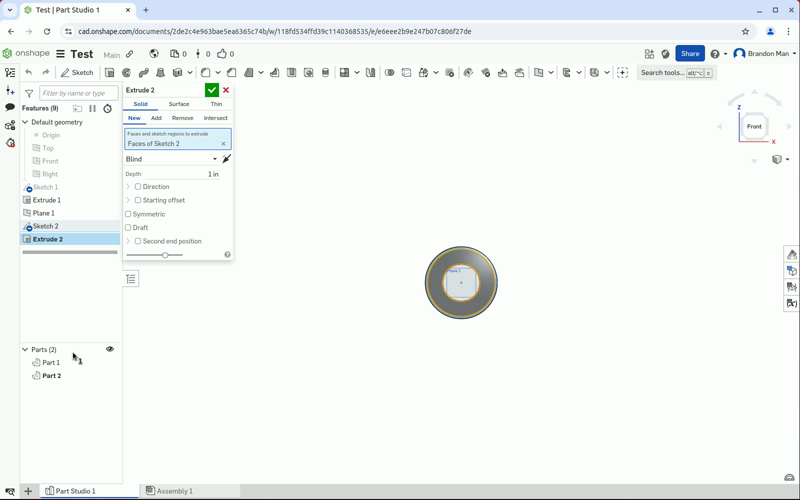
mouse_move(143, 106)
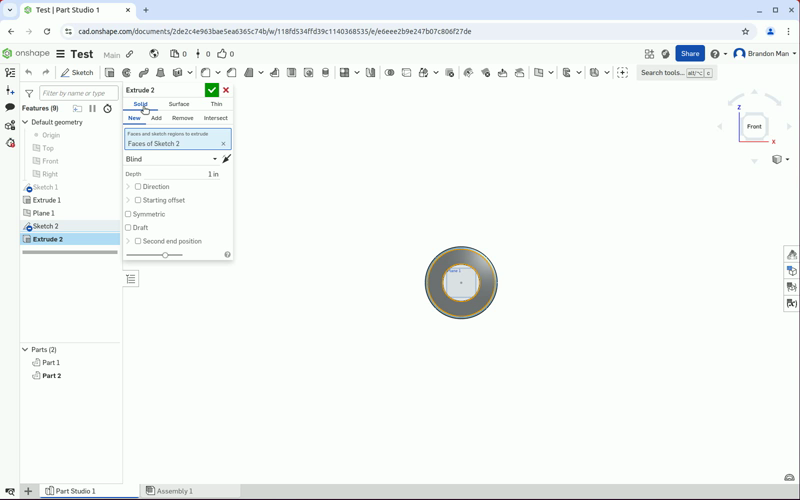
click(143, 106)
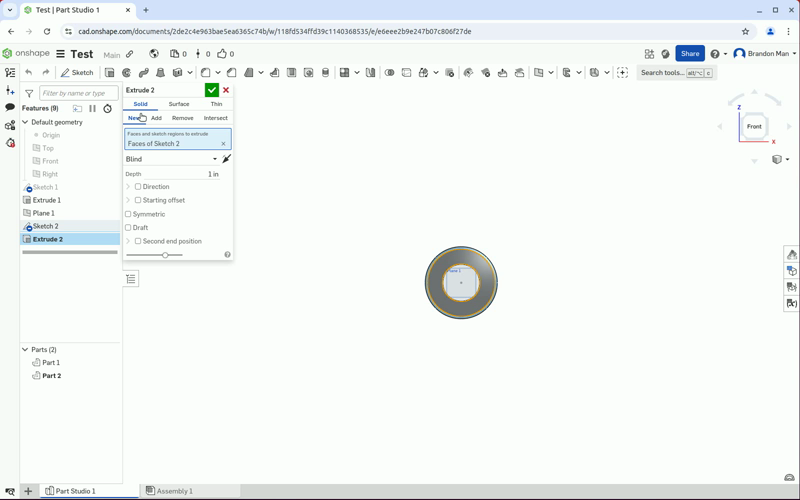
mouse_move(137, 120)
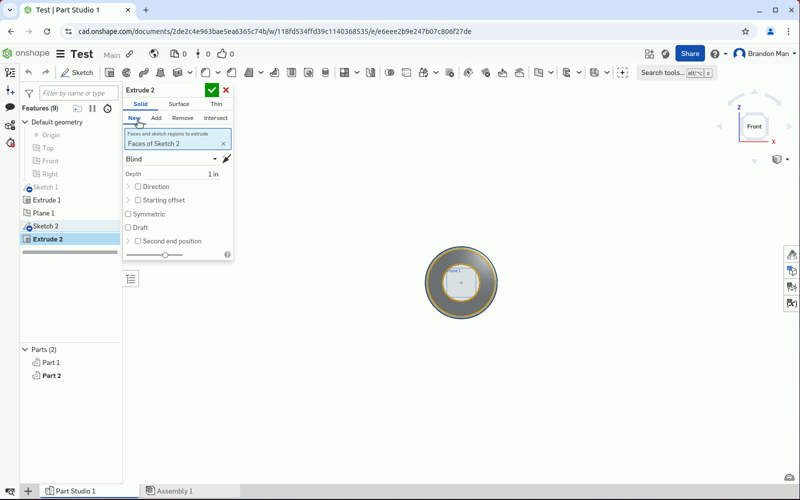
click(137, 120)
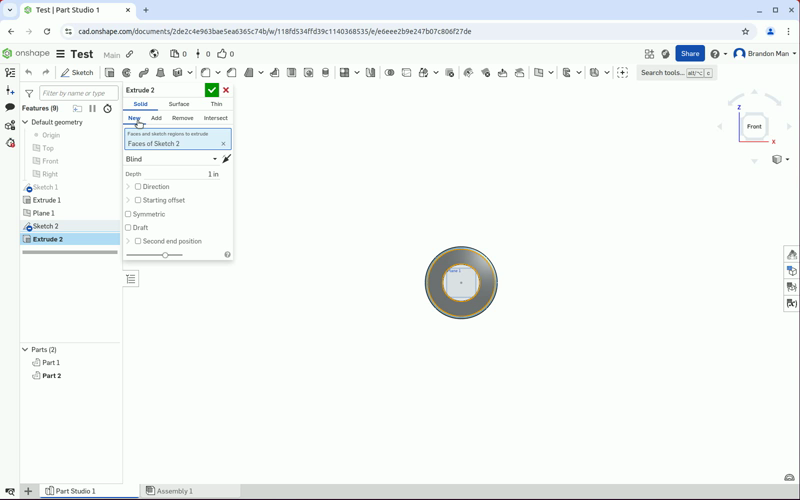
key(tab, 4)
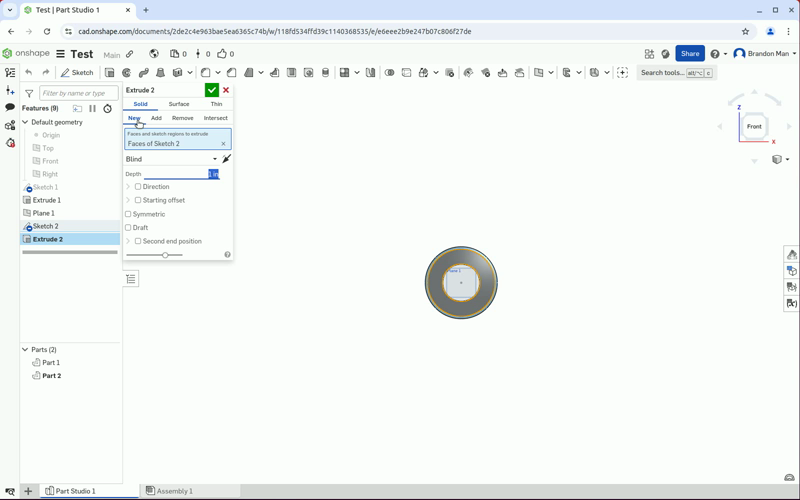
text(0.963)
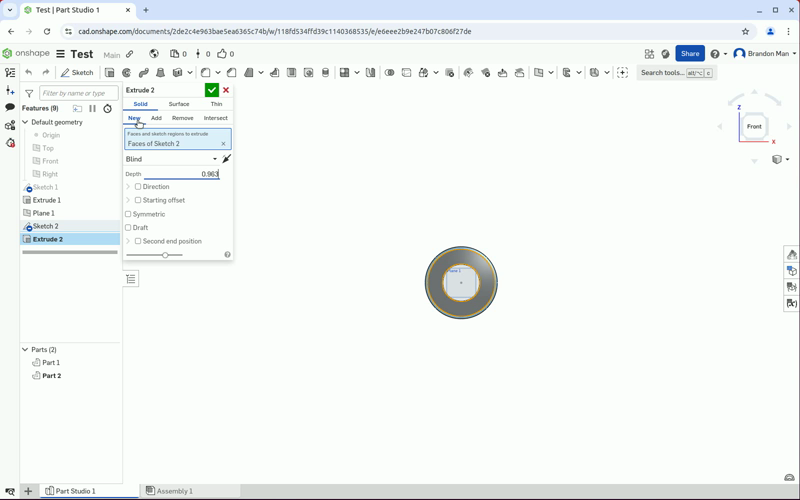
key(enter)
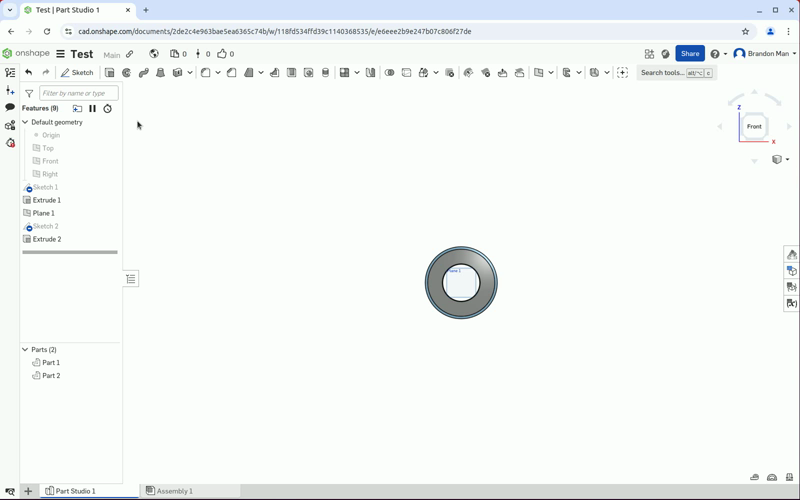
key(shift+h)
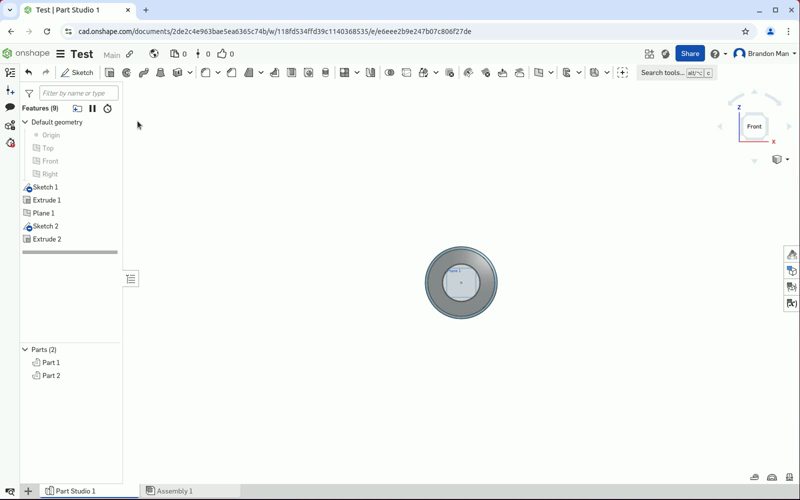
key(shift+h)
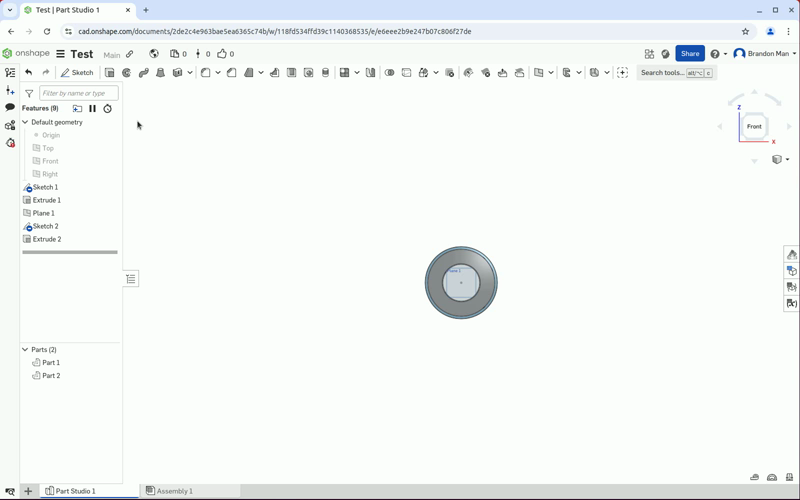
key(shift+7)
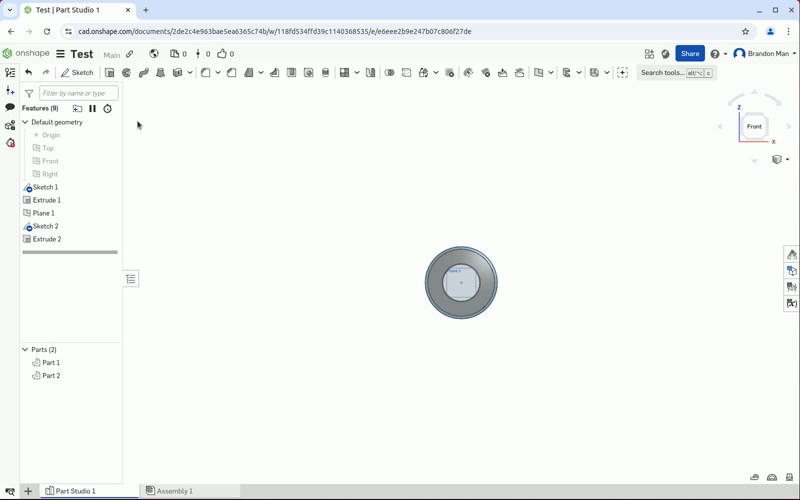
key(left, 2)
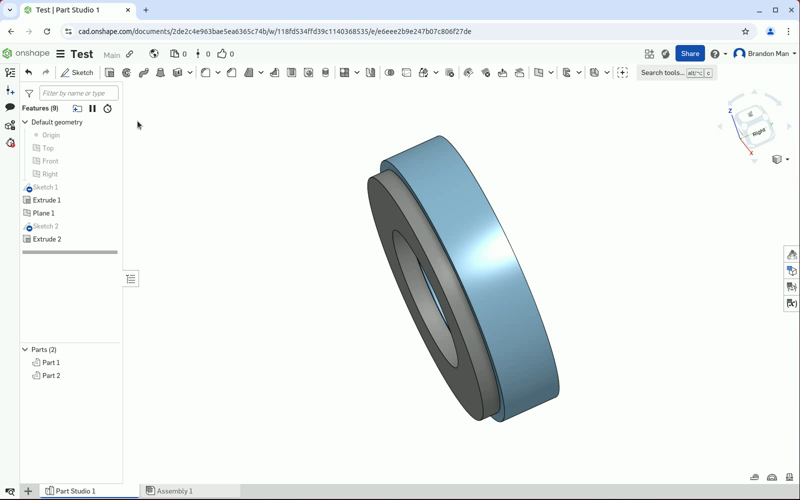
key(down, 2)
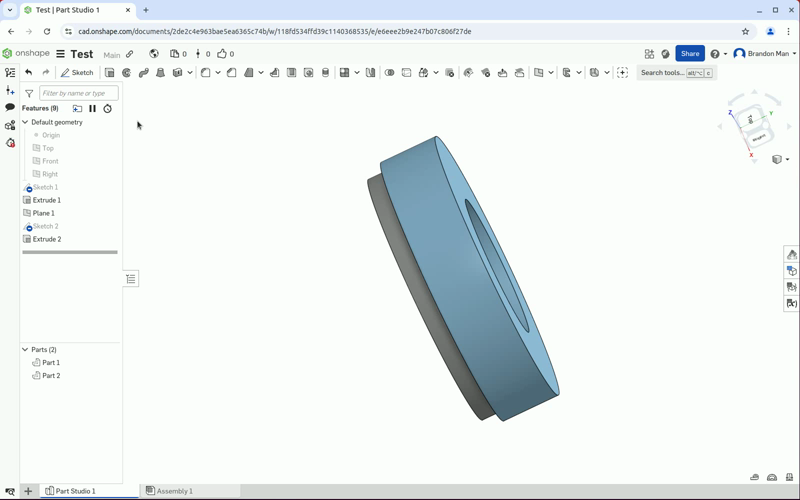
key(up, 2)
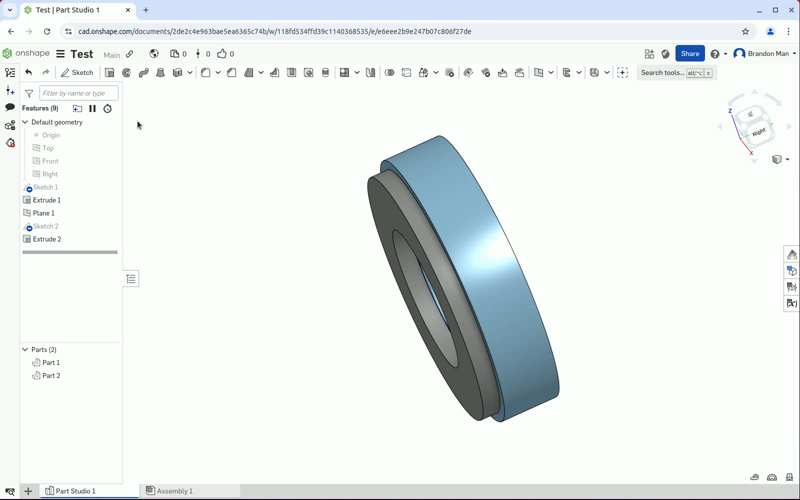
key(right, 2)
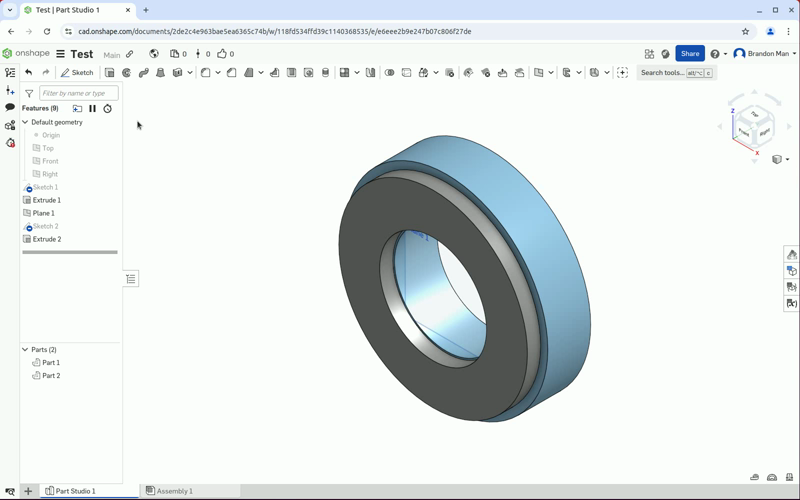
mouse_move(73, 189)
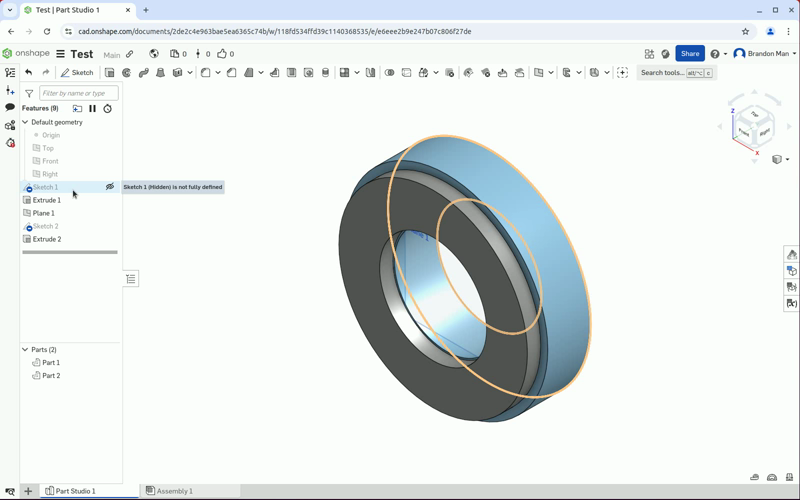
click(73, 189)